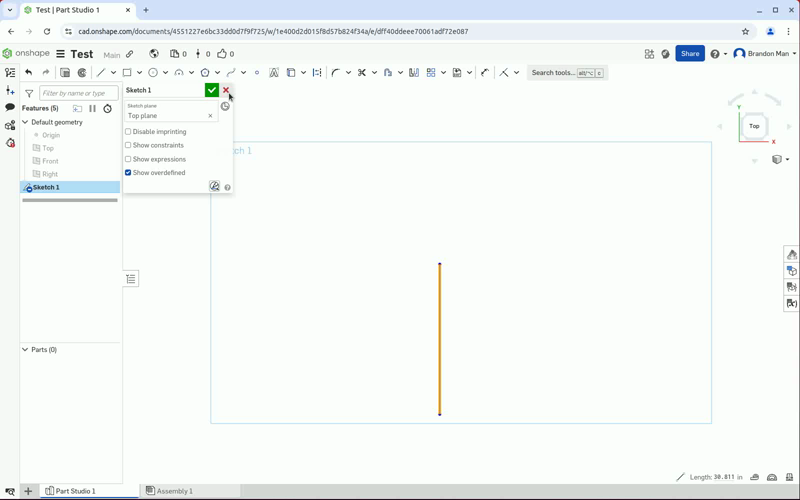
key(shift+h)
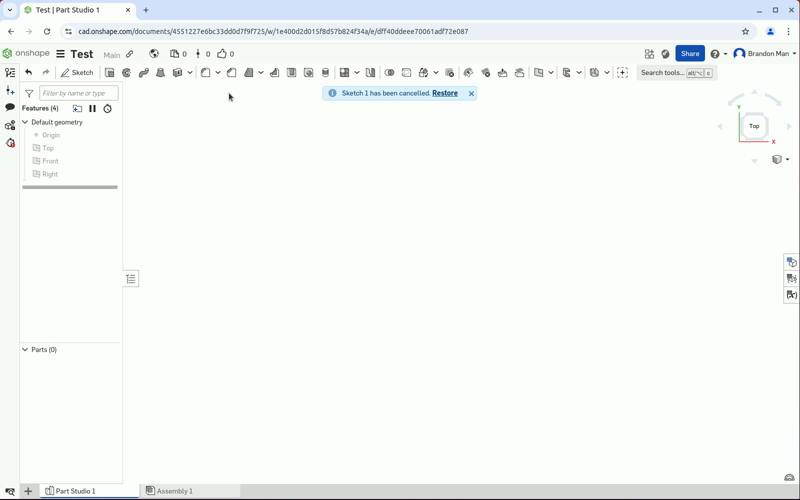
mouse_move(73, 352)
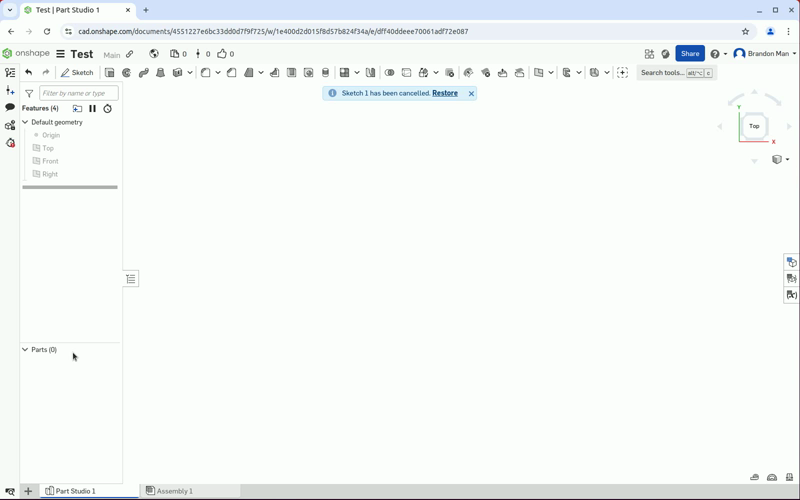
key(y)
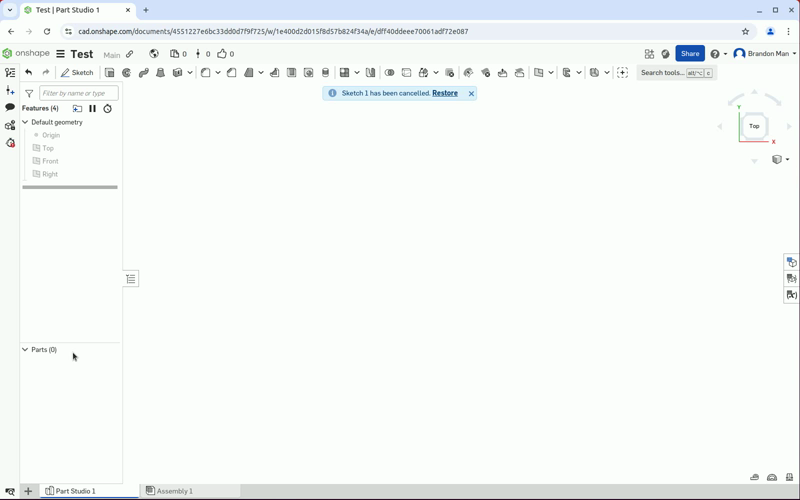
key(shift+p)
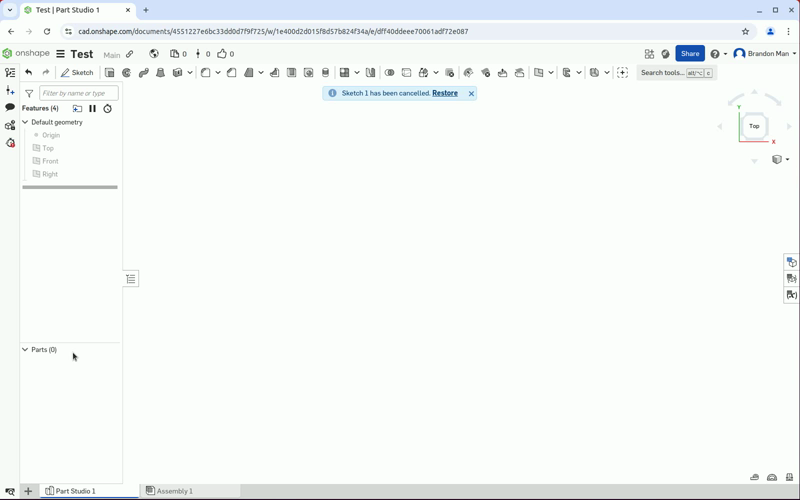
key(space)
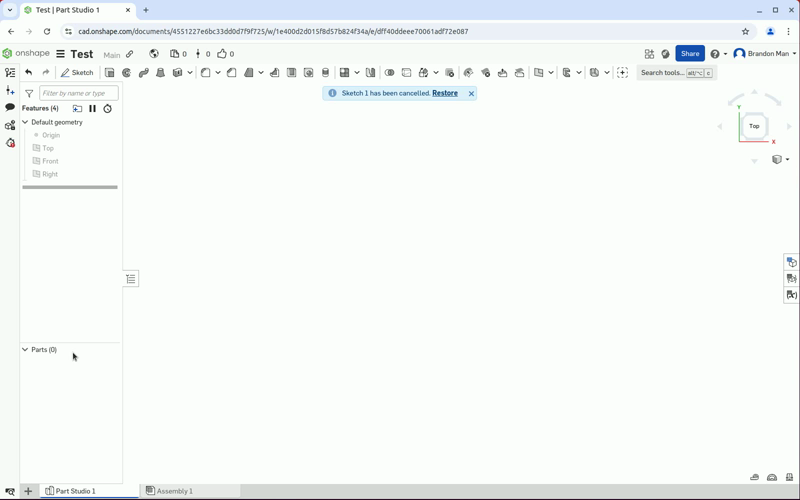
key_down(shift)
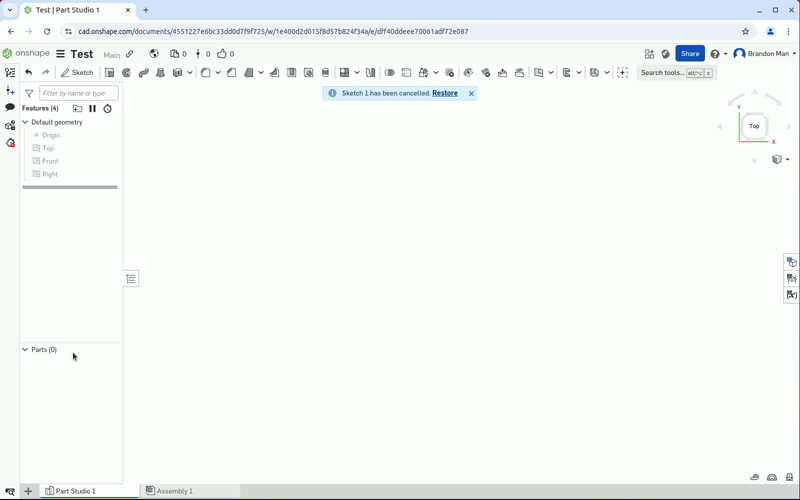
key(up)
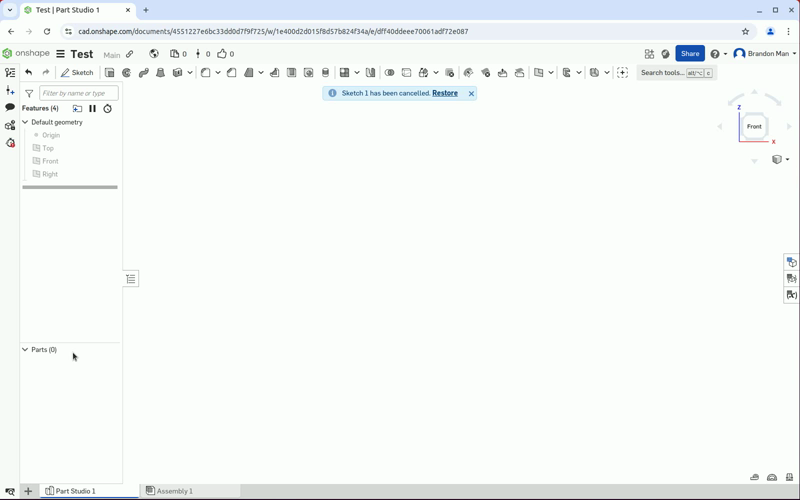
key_up(shift)
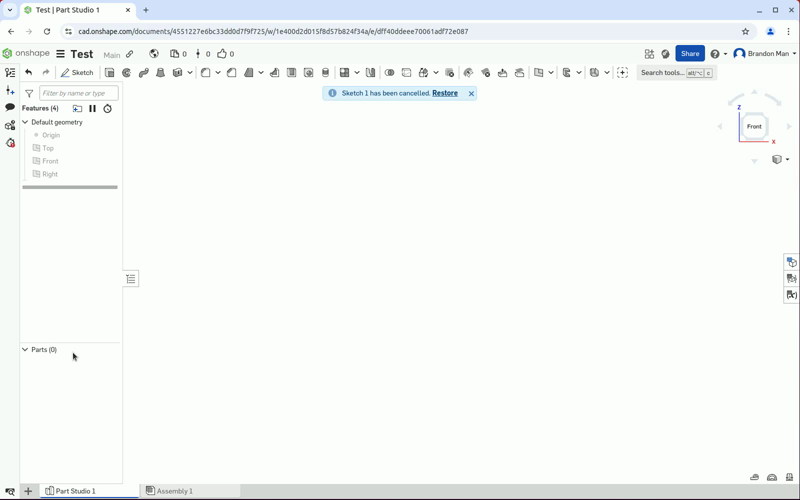
mouse_move(73, 352)
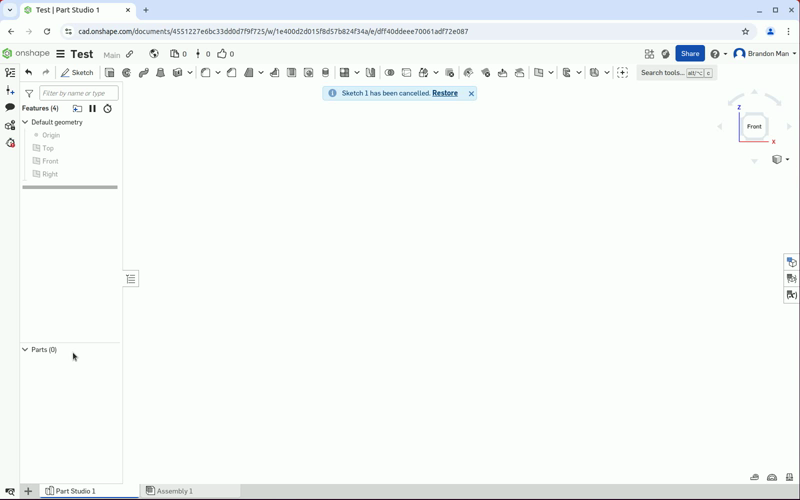
key(shift+y)
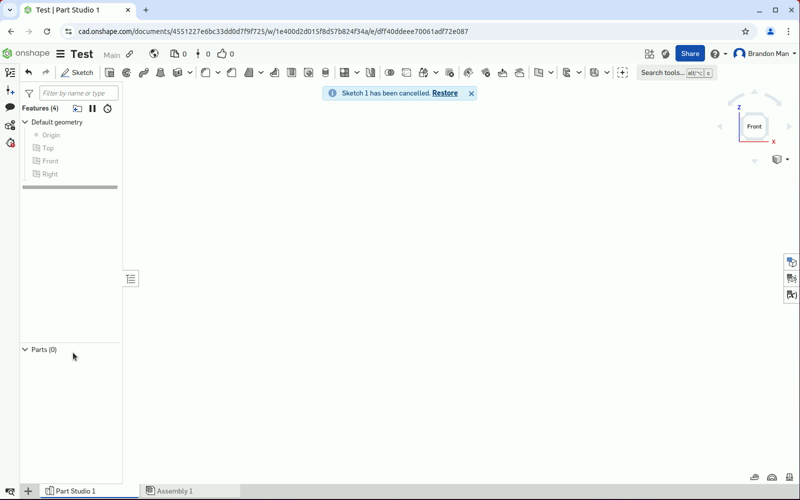
key(shift+s)
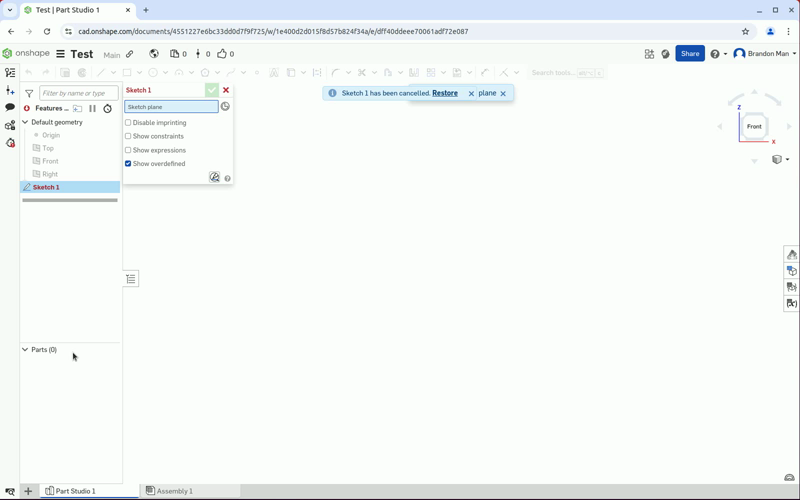
mouse_move(73, 163)
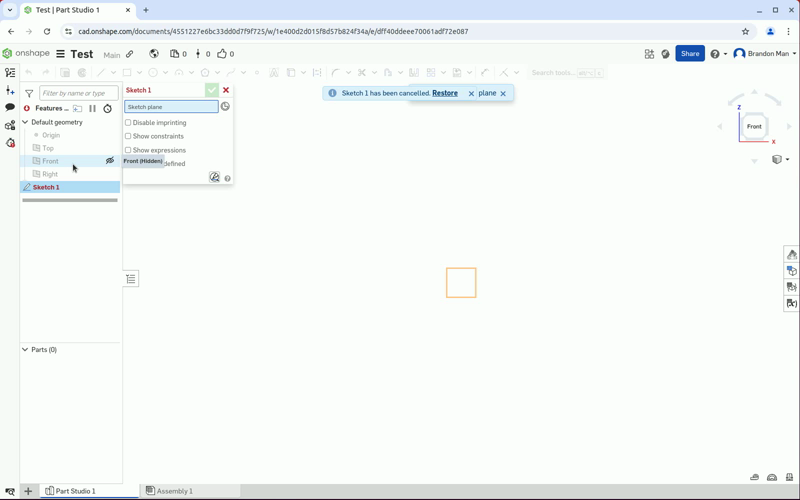
click(73, 163)
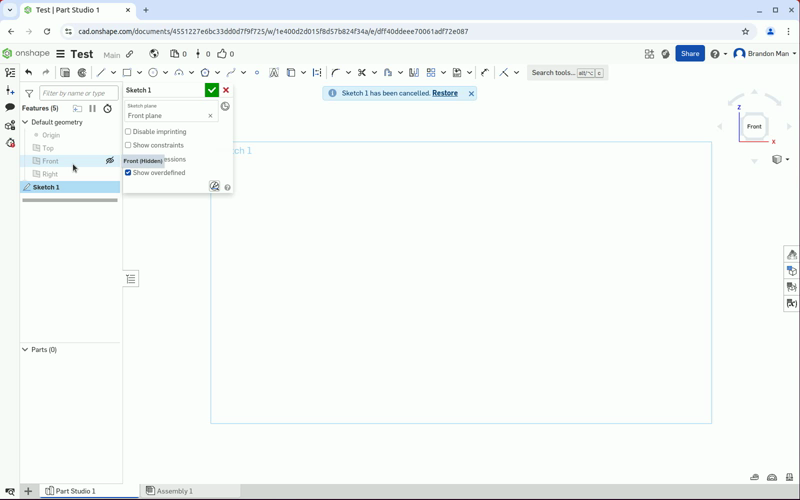
mouse_move(73, 352)
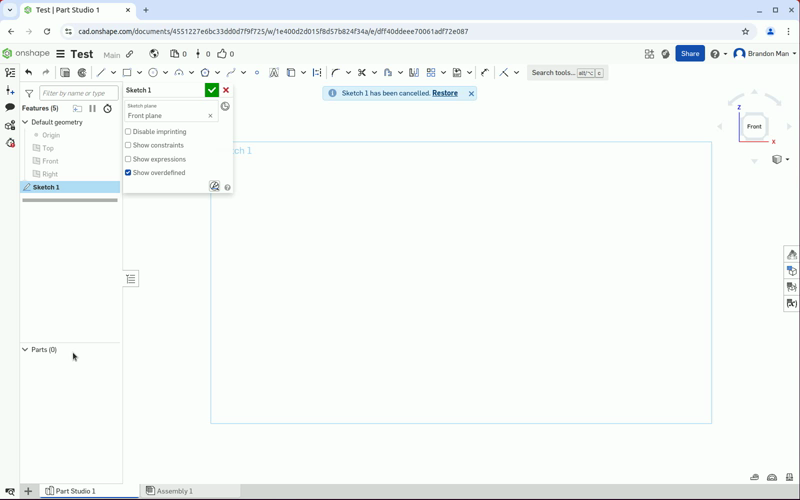
key(y)
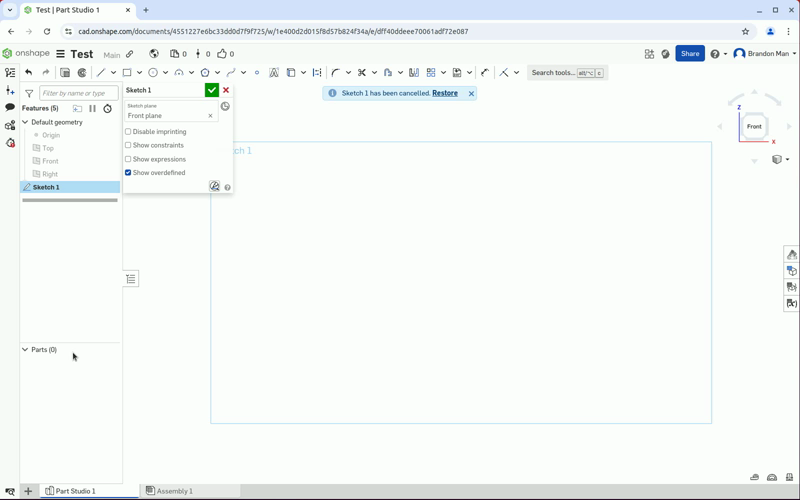
key(l)
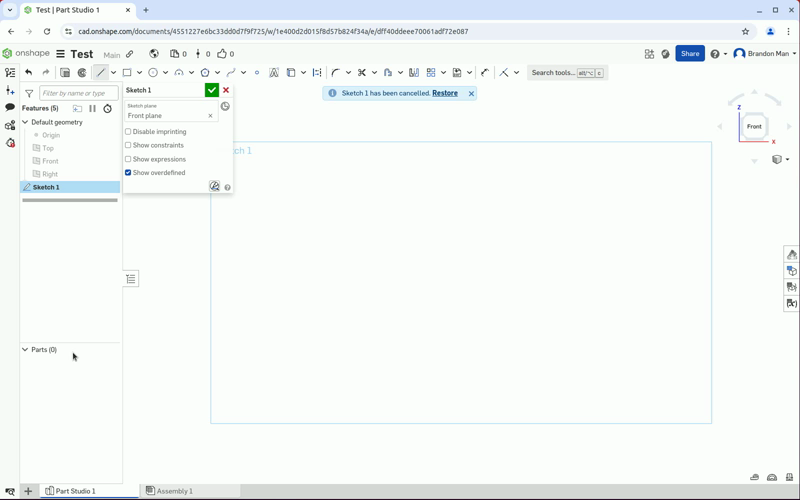
key_down(shift)
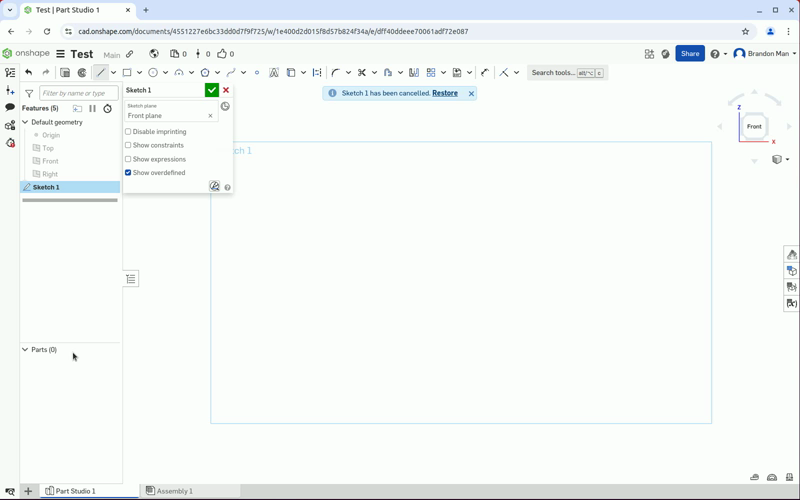
mouse_move(460, 282)
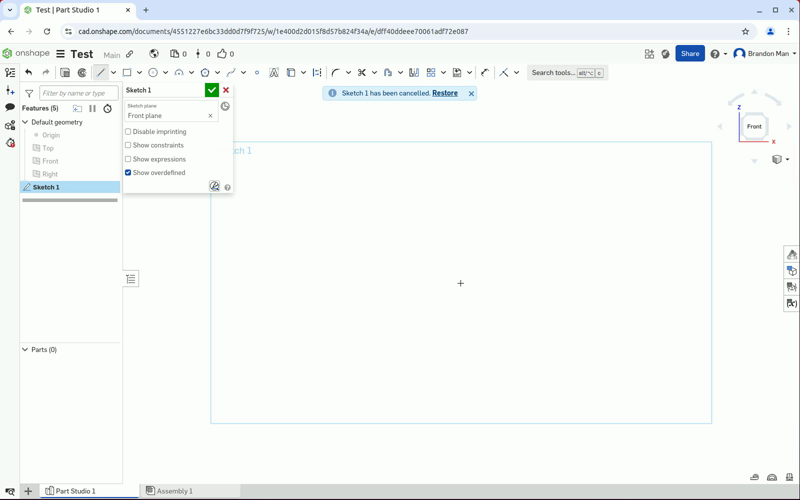
click(460, 282)
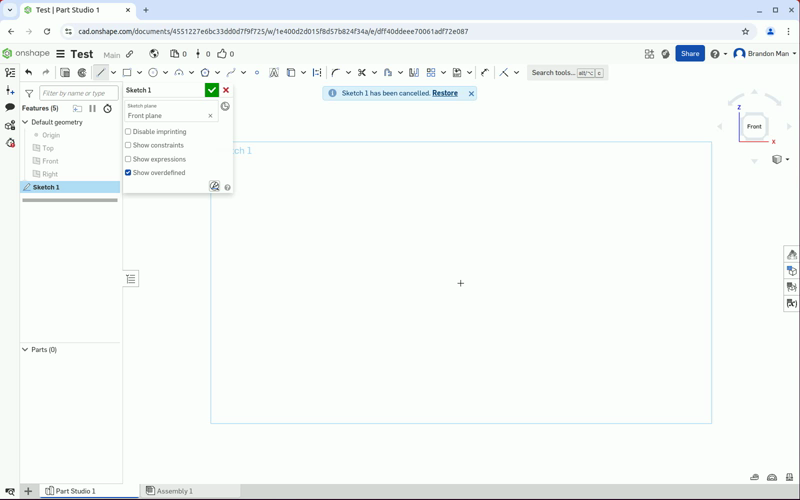
key_up(shift)
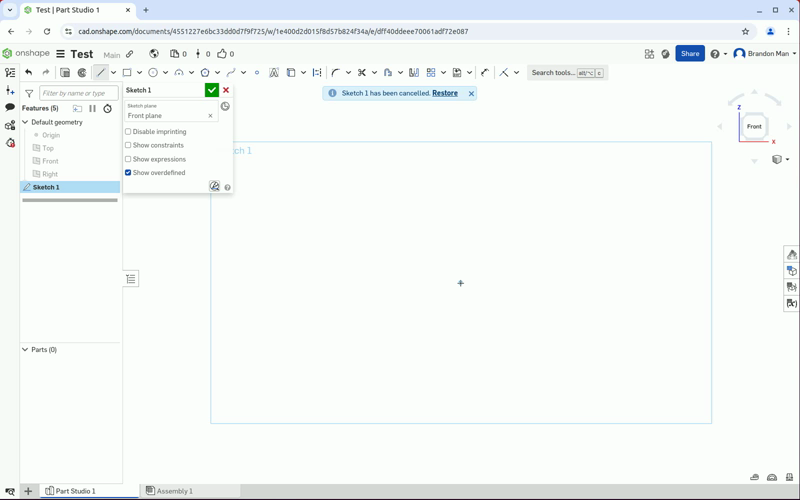
key_down(shift)
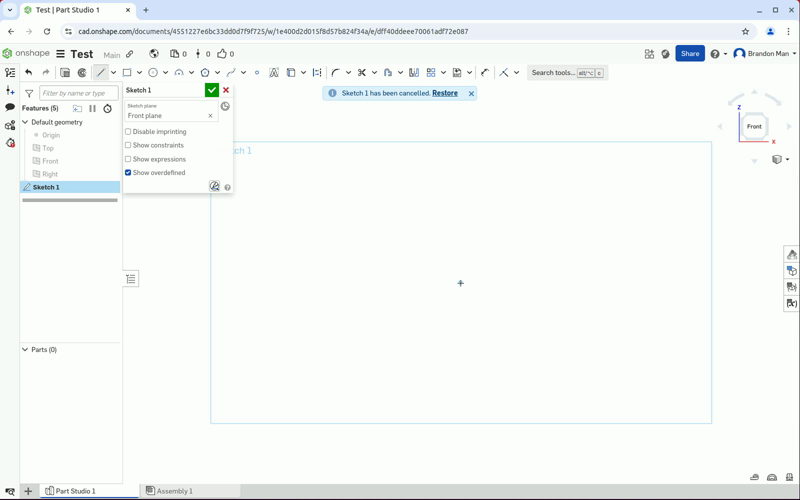
mouse_move(535, 282)
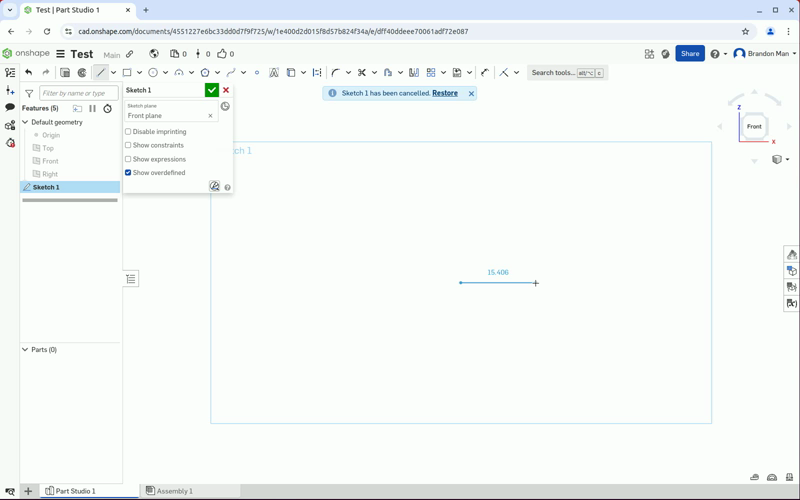
click(535, 282)
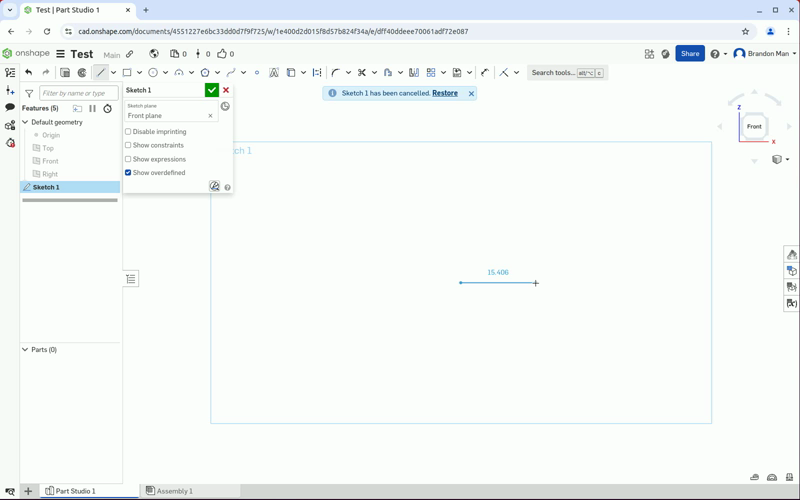
key_up(shift)
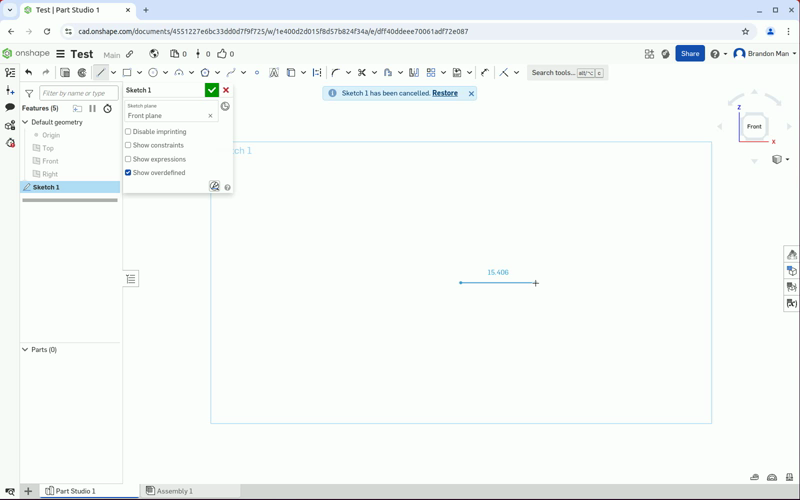
key(esc)
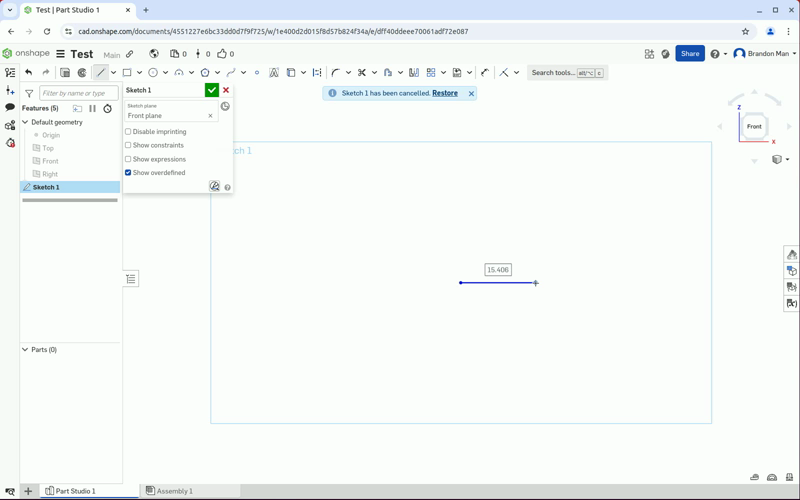
key(a)
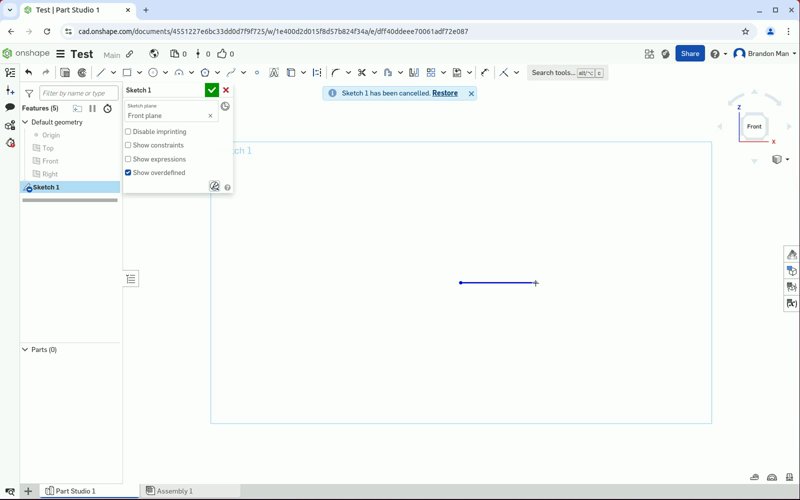
mouse_move(535, 282)
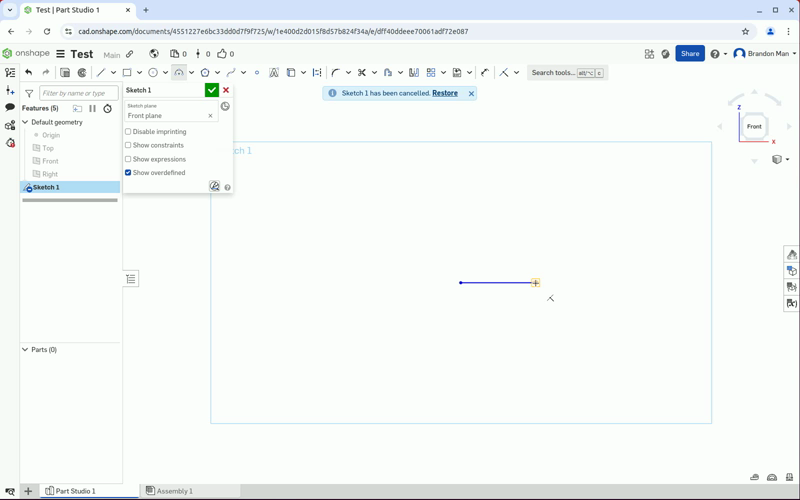
click(535, 282)
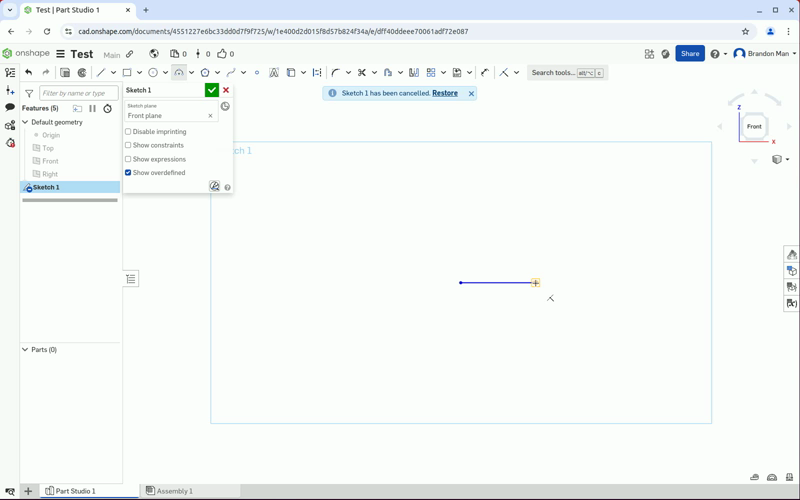
key_down(shift)
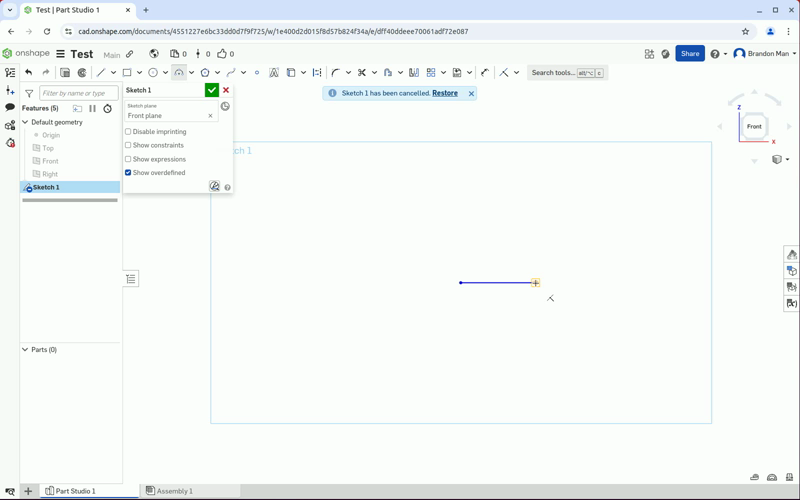
mouse_move(535, 208)
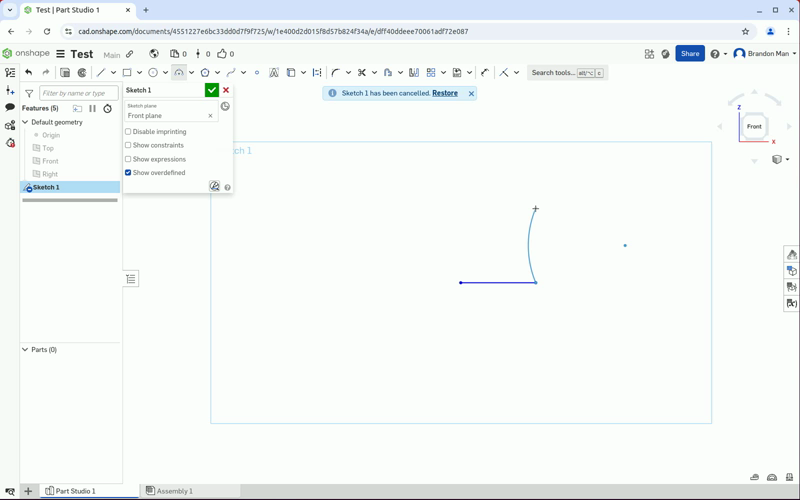
click(535, 208)
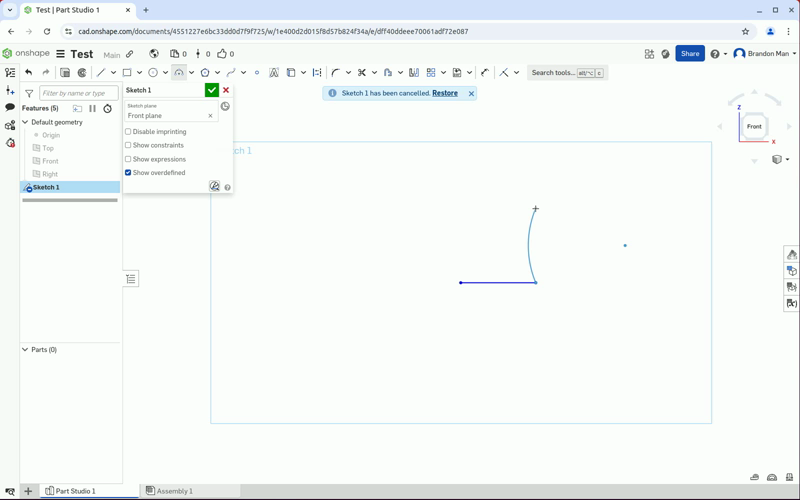
mouse_move(572, 245)
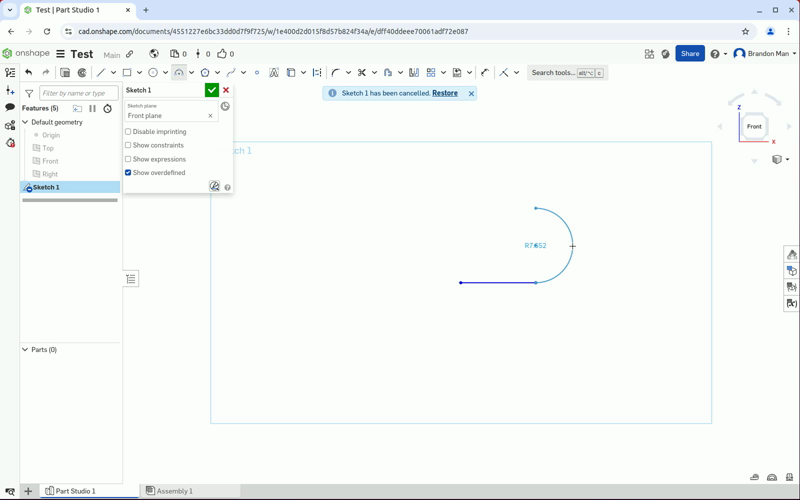
click(572, 245)
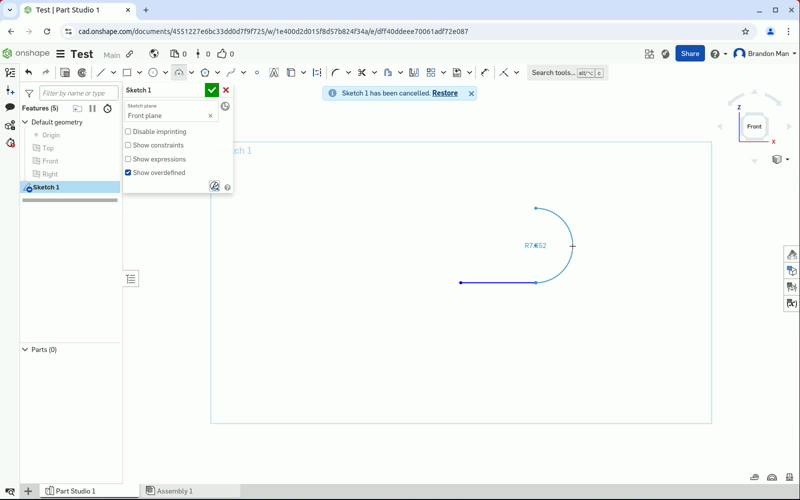
key_up(shift)
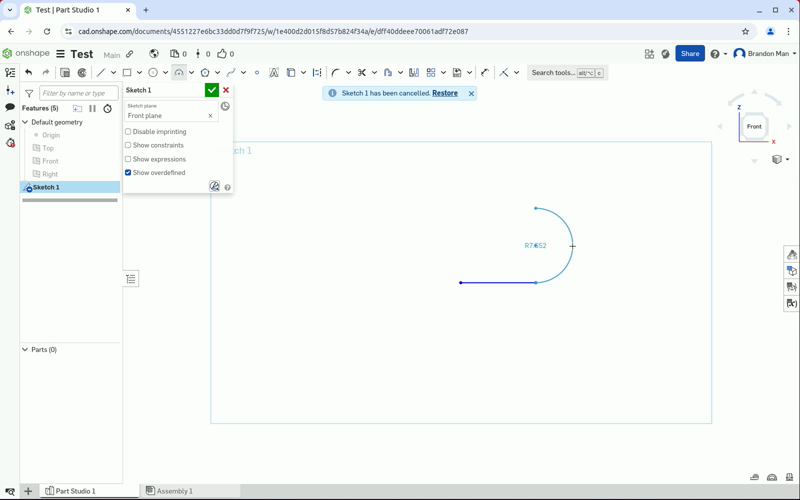
key(esc)
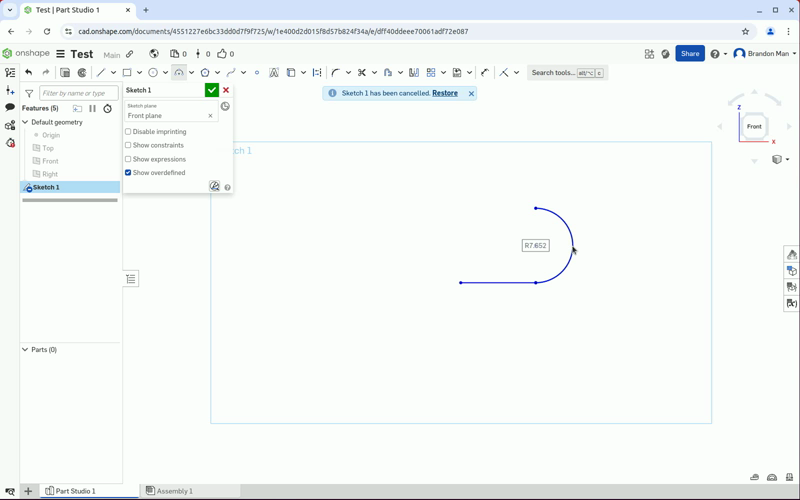
key(l)
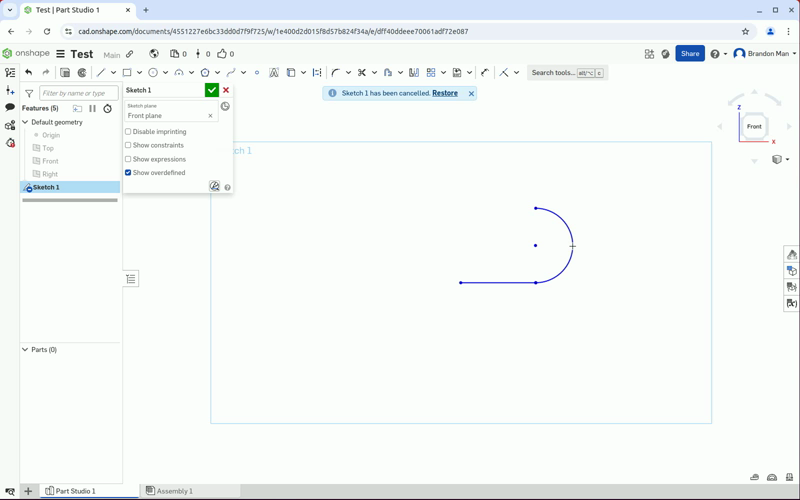
mouse_move(535, 208)
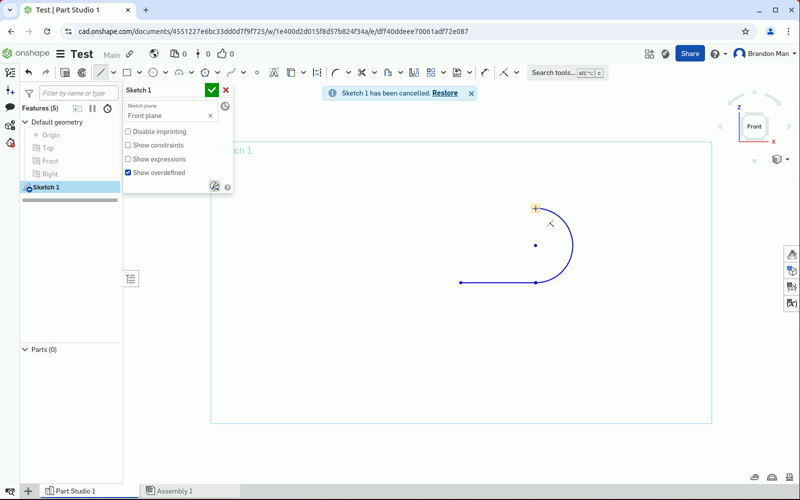
click(535, 208)
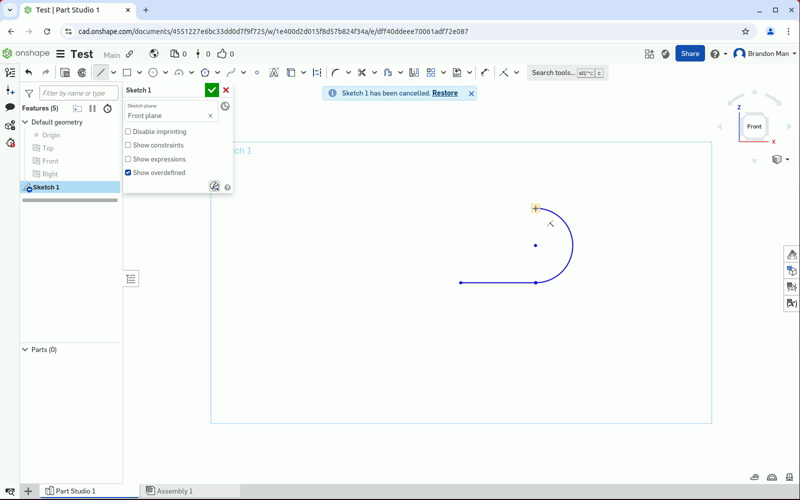
key_down(shift)
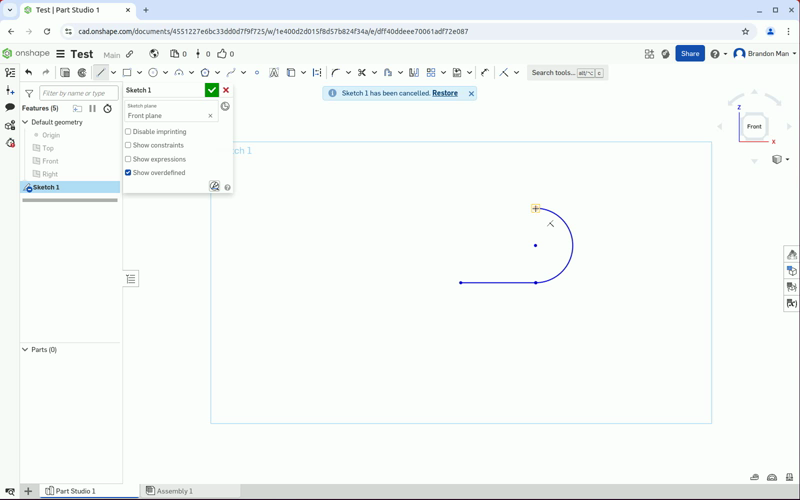
mouse_move(460, 208)
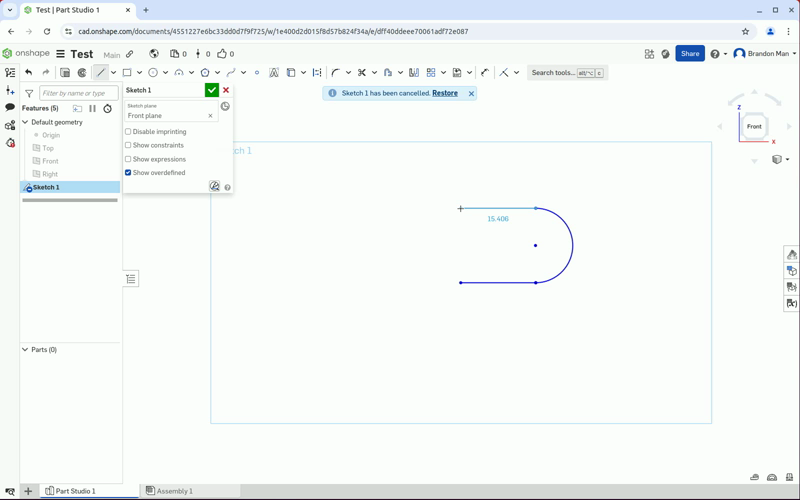
click(460, 208)
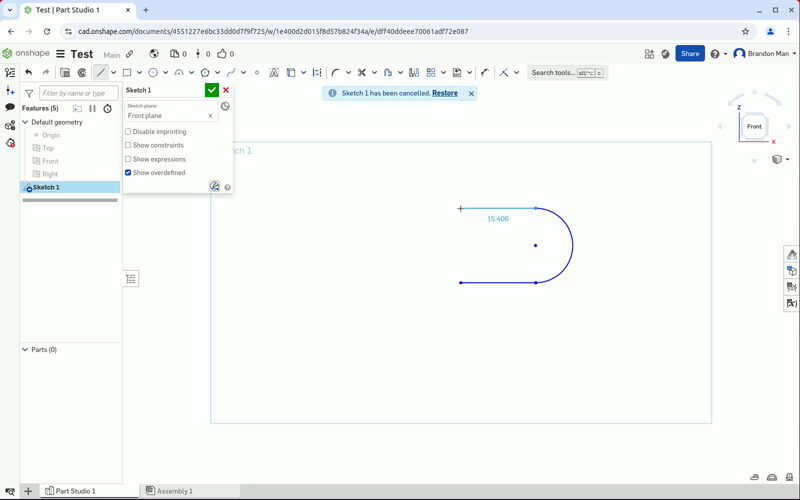
key_up(shift)
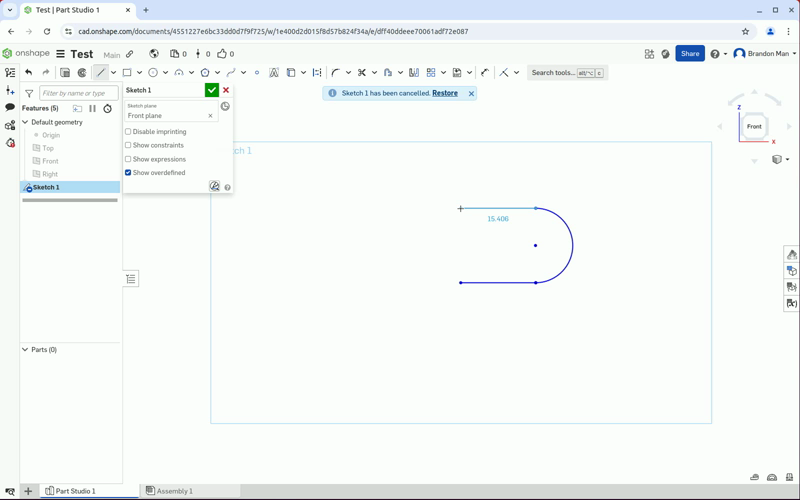
key_down(shift)
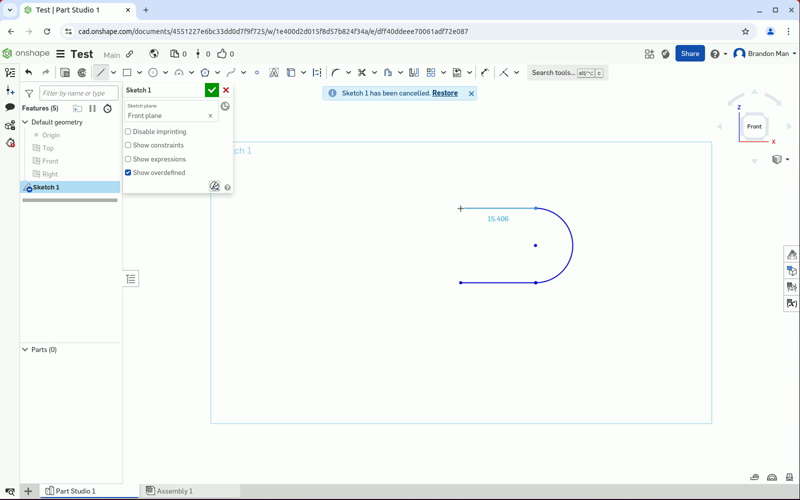
mouse_move(460, 282)
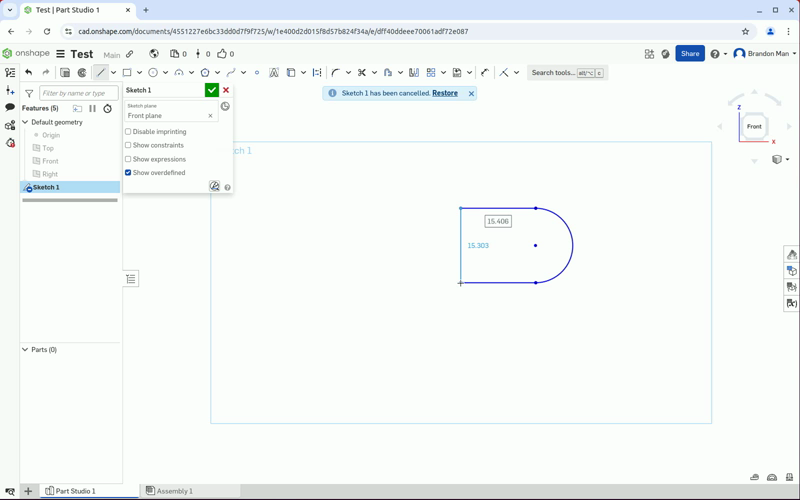
key_up(shift)
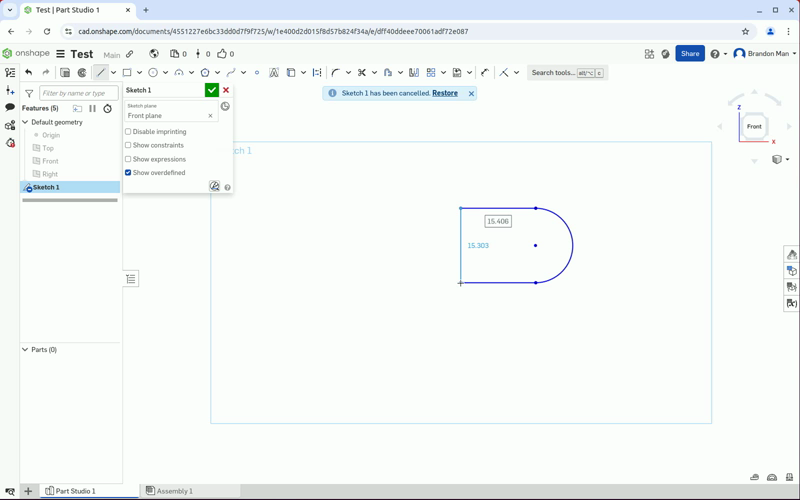
click(460, 282)
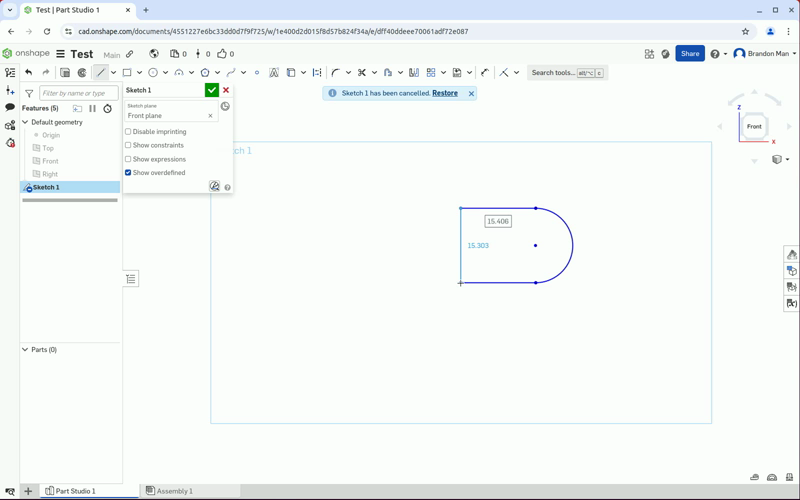
key(esc)
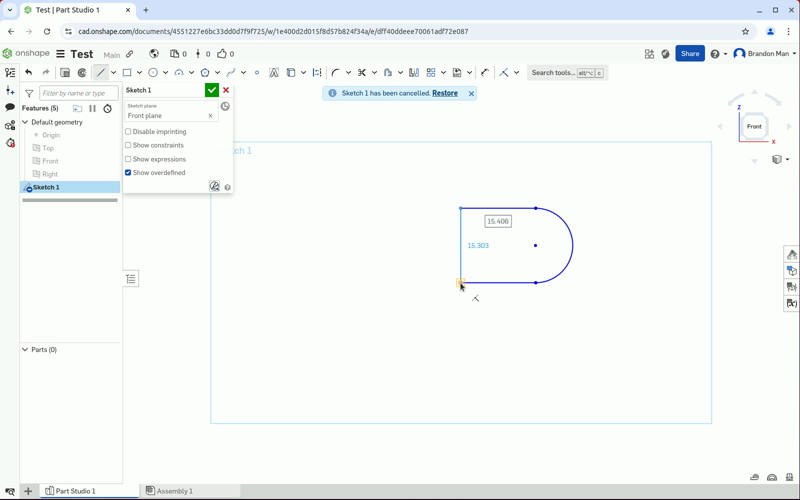
key(c)
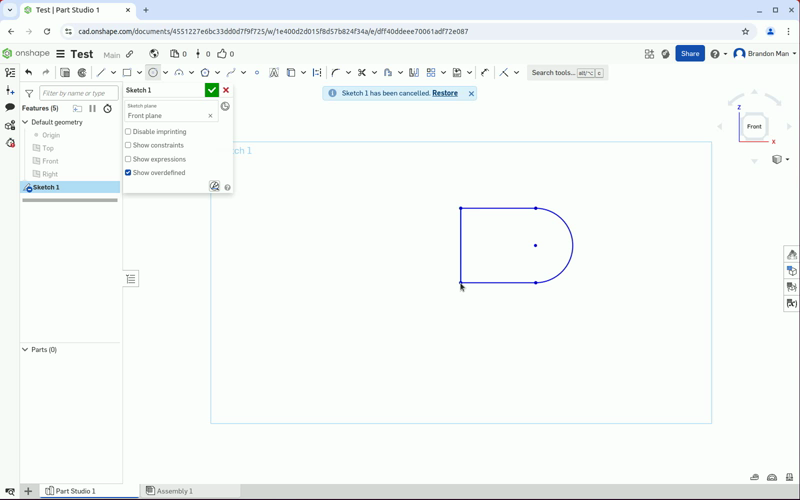
key_down(shift)
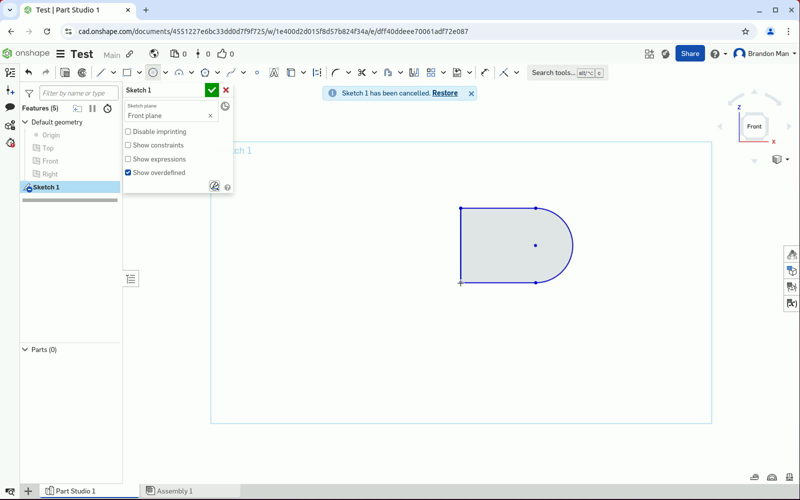
mouse_move(535, 245)
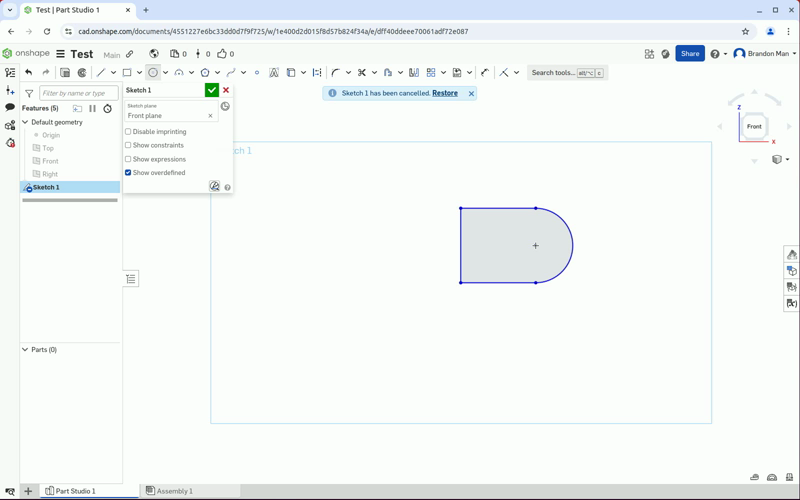
click(535, 245)
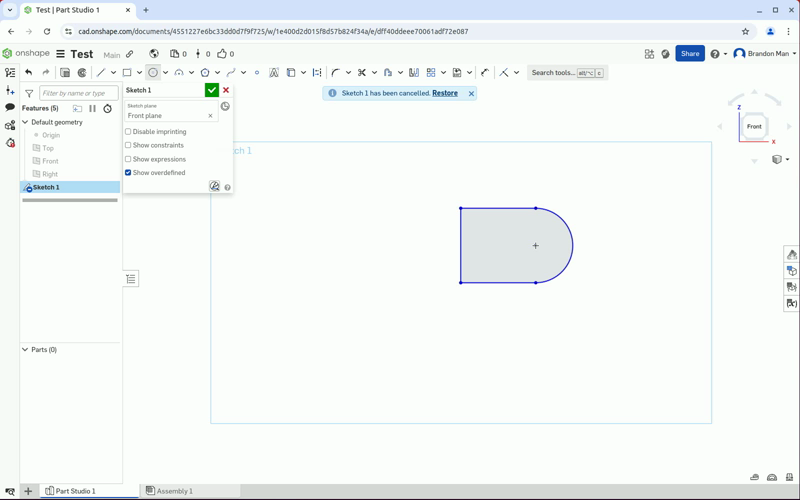
key_up(shift)
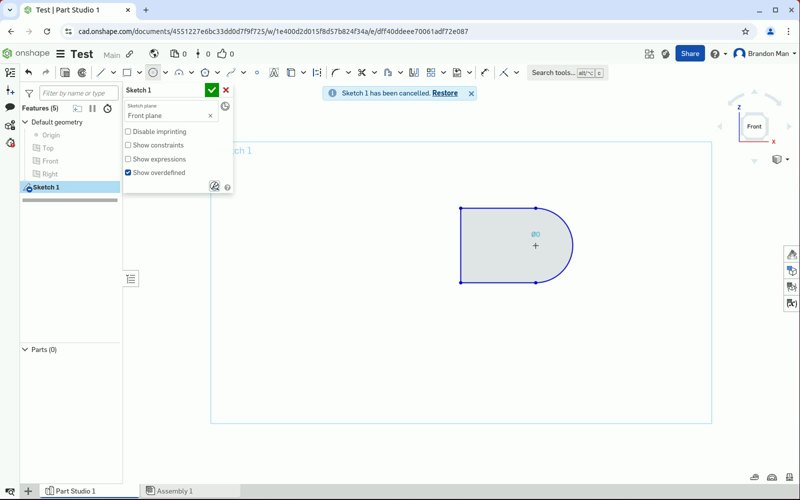
mouse_move(554, 245)
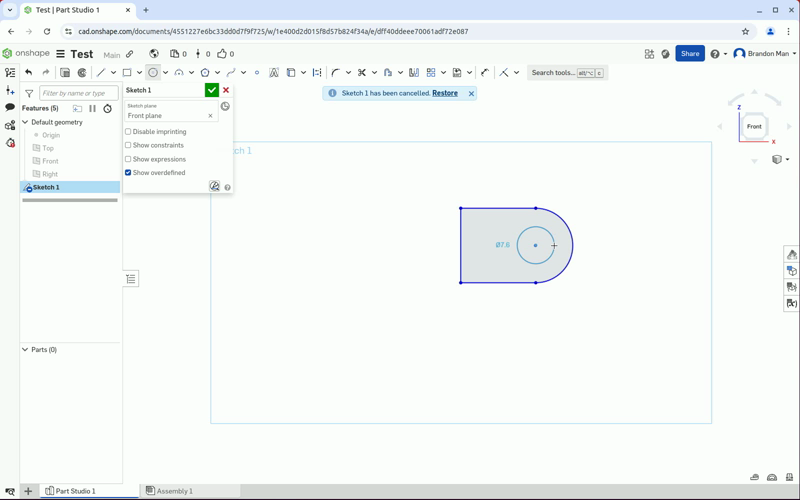
click(554, 245)
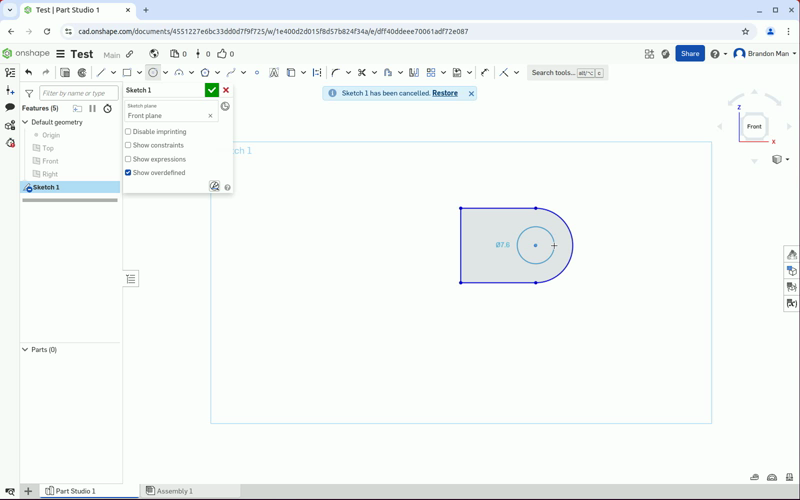
key(esc)
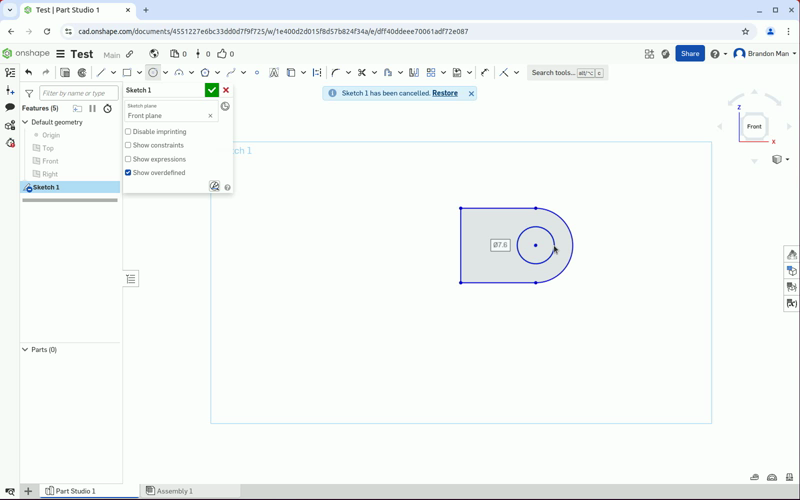
mouse_move(511, 278)
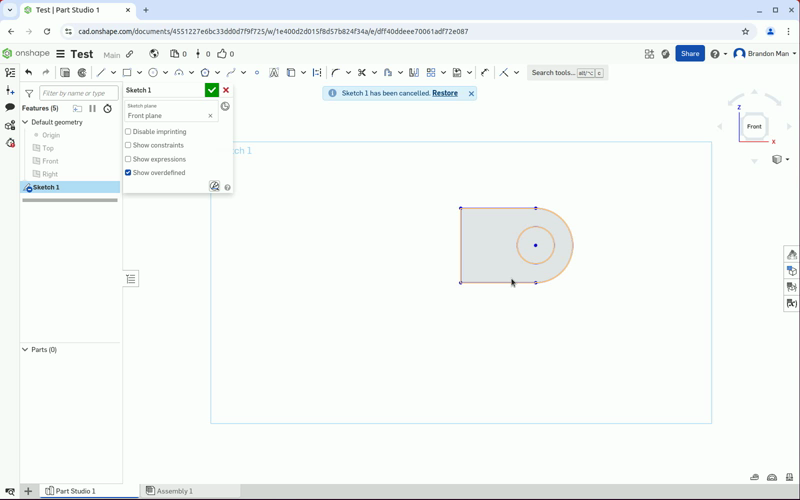
click(511, 278)
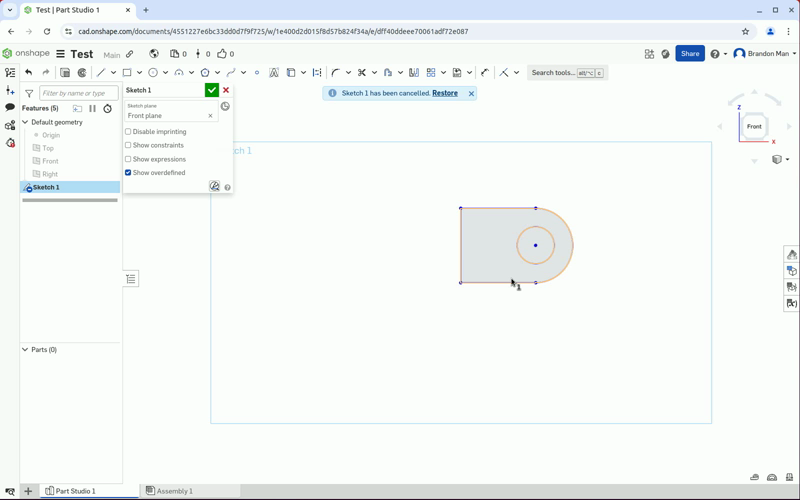
mouse_move(73, 352)
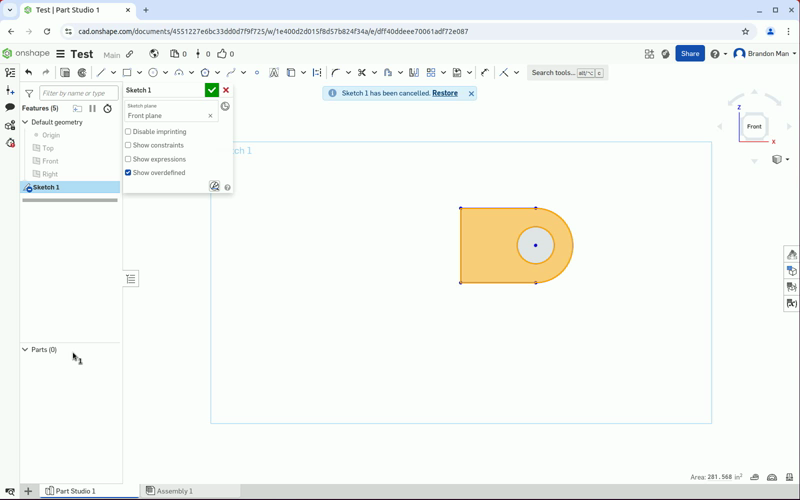
key(shift+y)
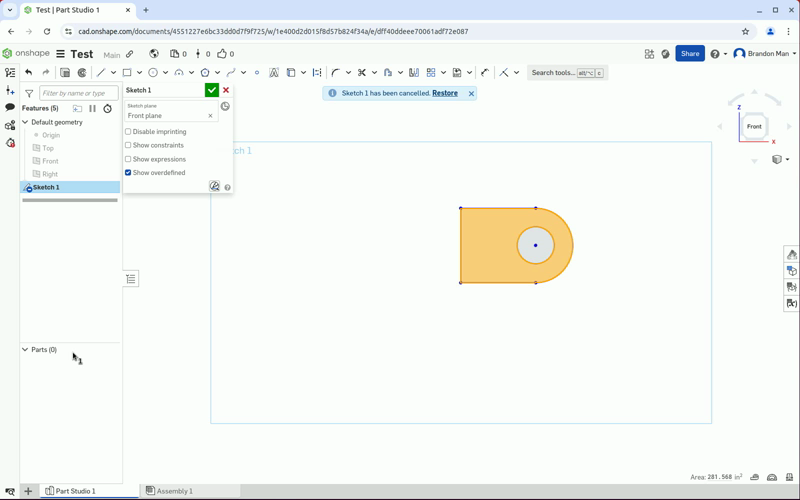
key(shift+e)
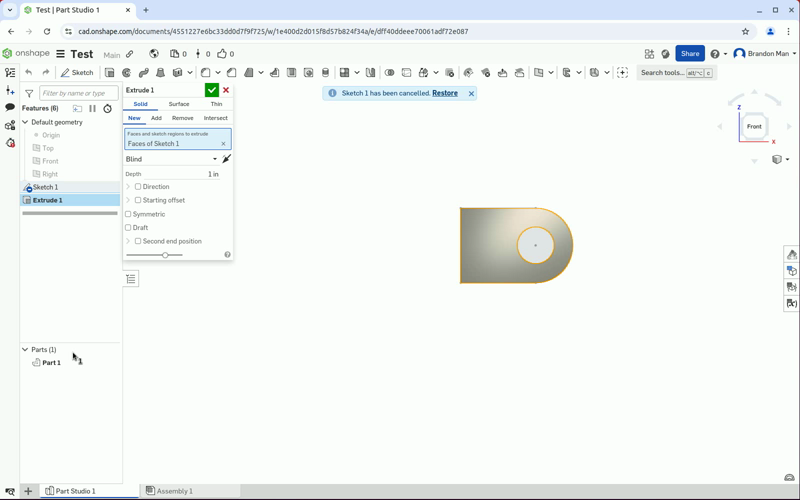
mouse_move(143, 106)
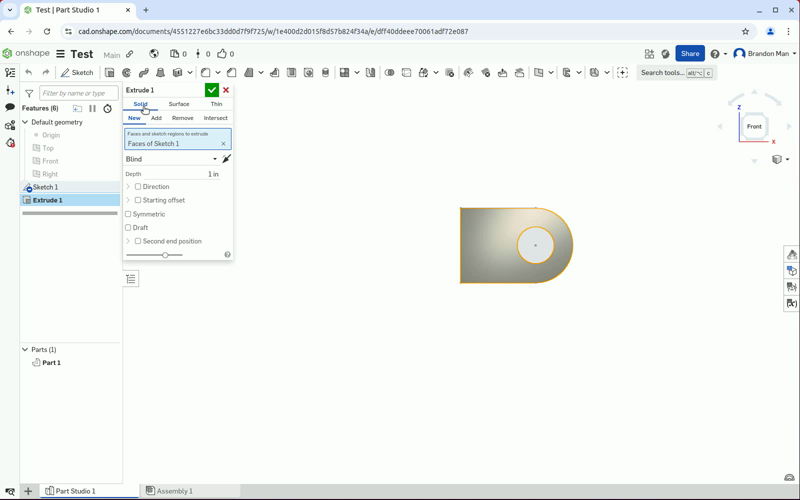
click(143, 106)
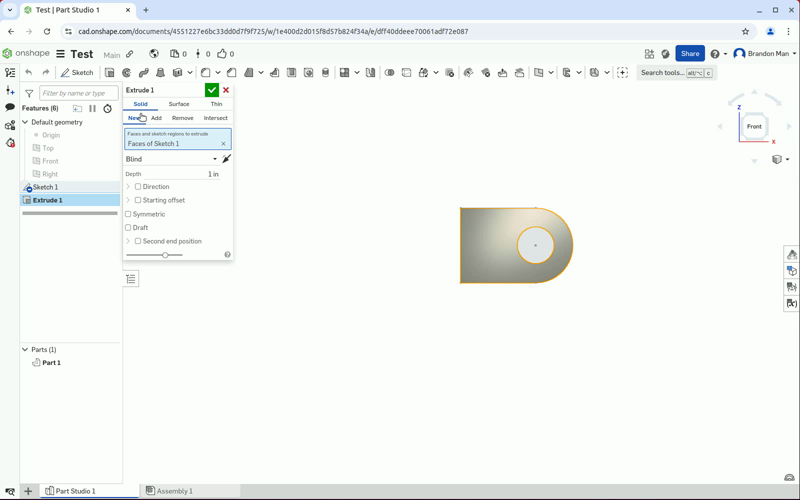
mouse_move(137, 120)
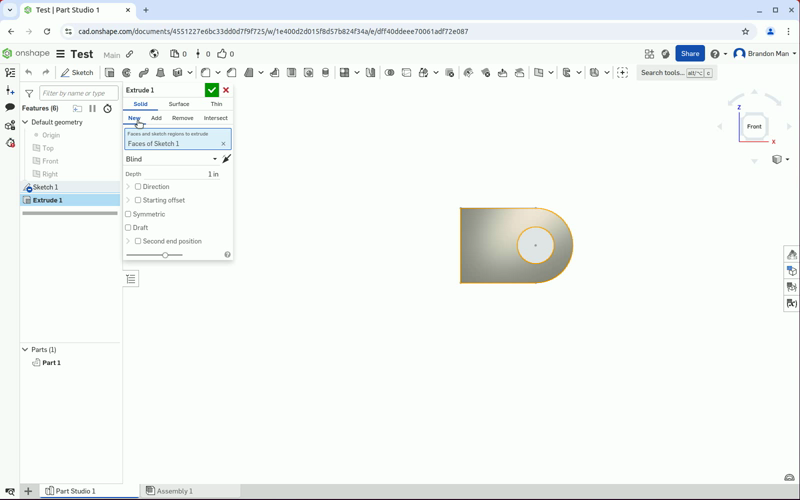
click(137, 120)
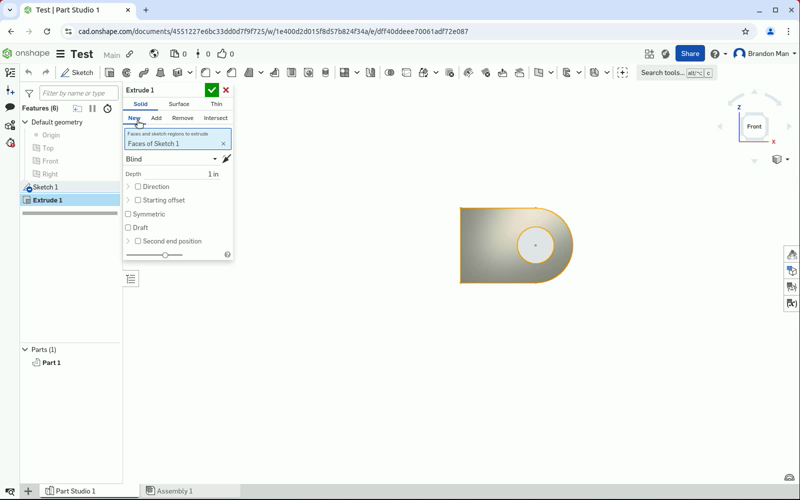
key(tab, 4)
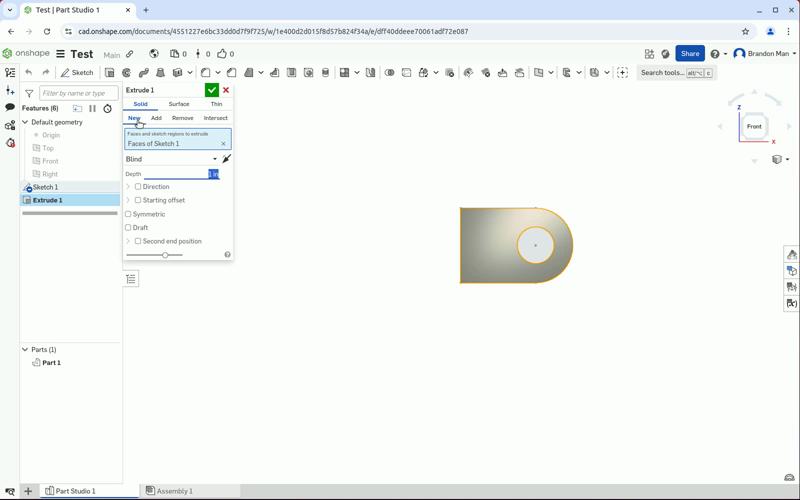
text(-7.703)
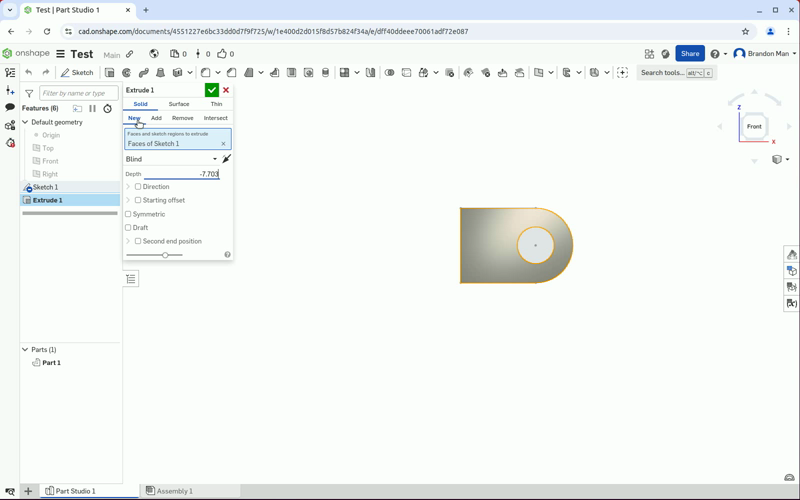
key(enter)
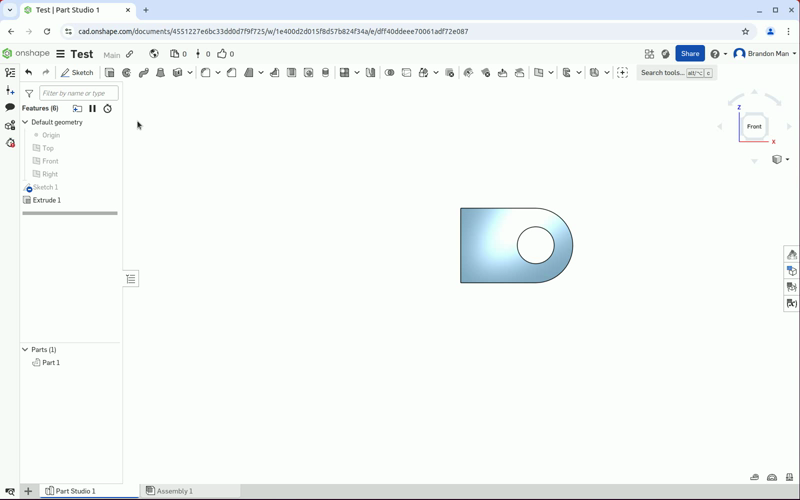
key(shift+h)
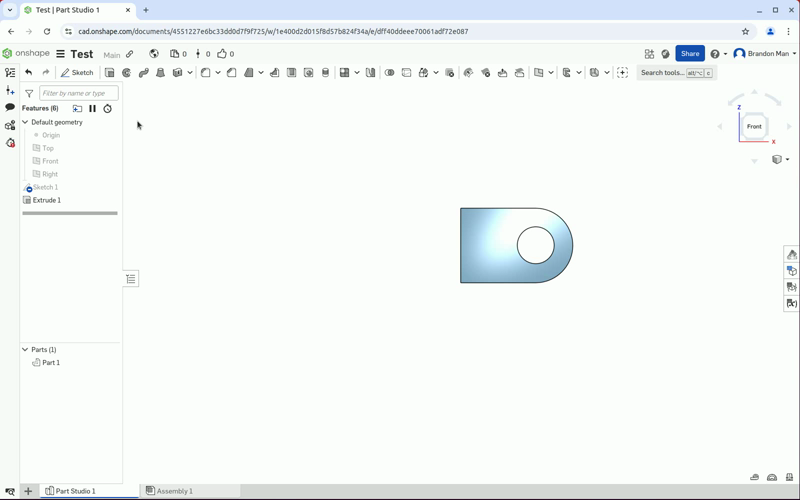
key(shift+h)
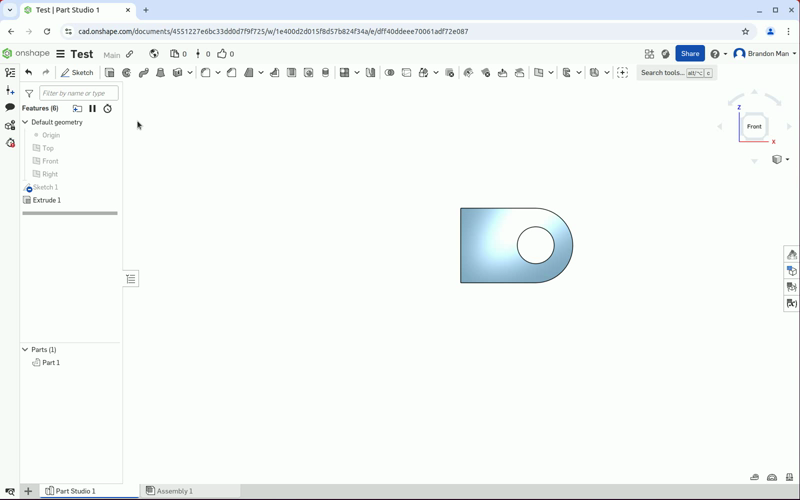
mouse_move(73, 189)
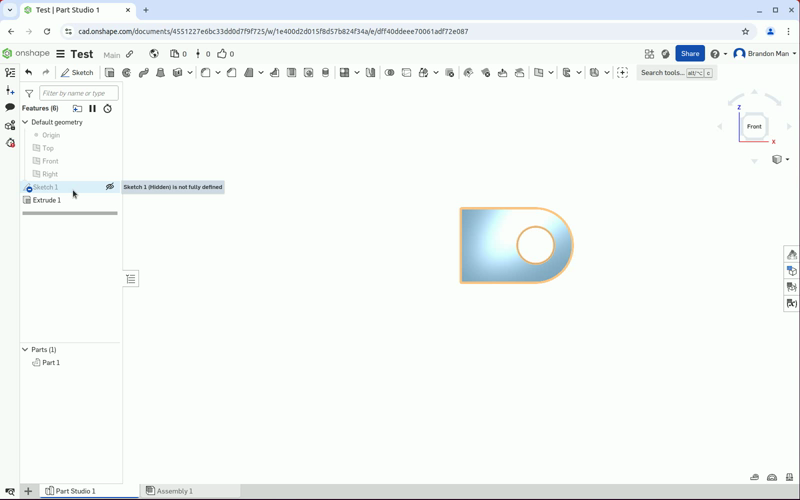
click(73, 189)
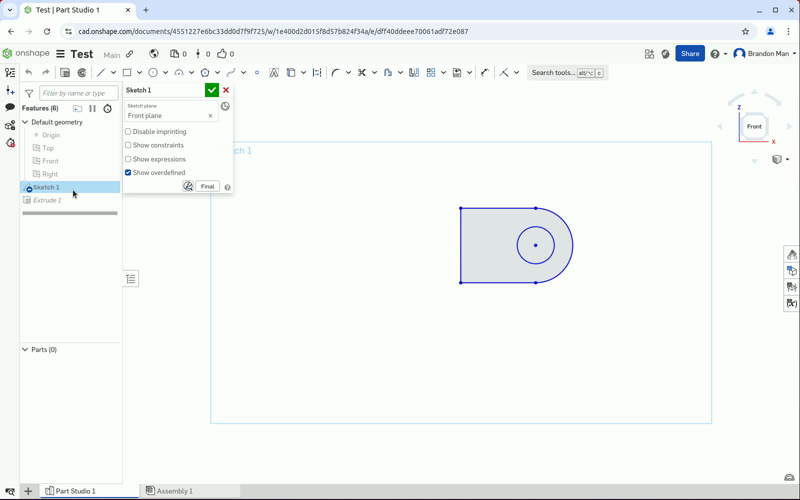
mouse_move(229, 92)
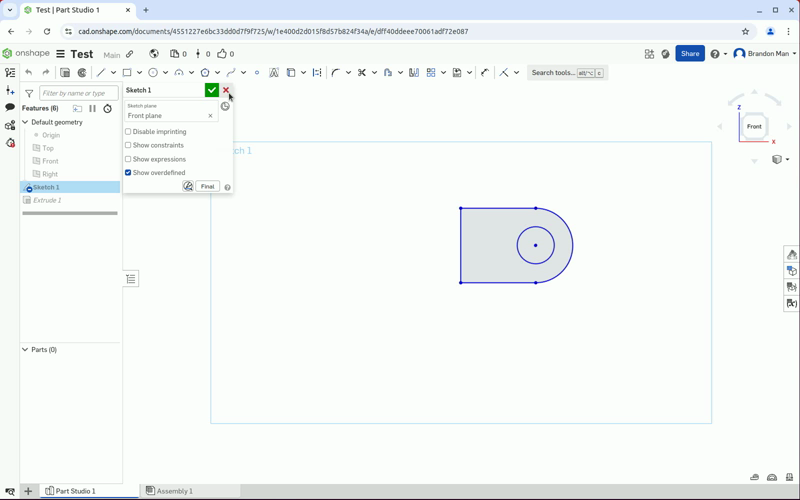
click(229, 92)
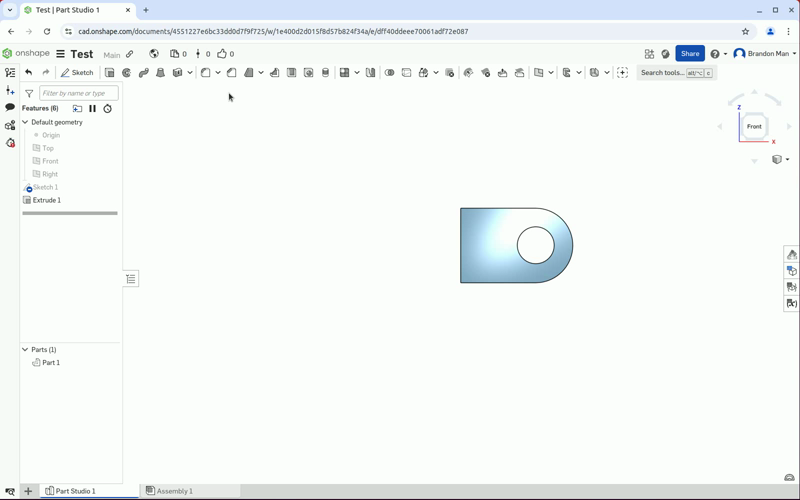
mouse_move(73, 352)
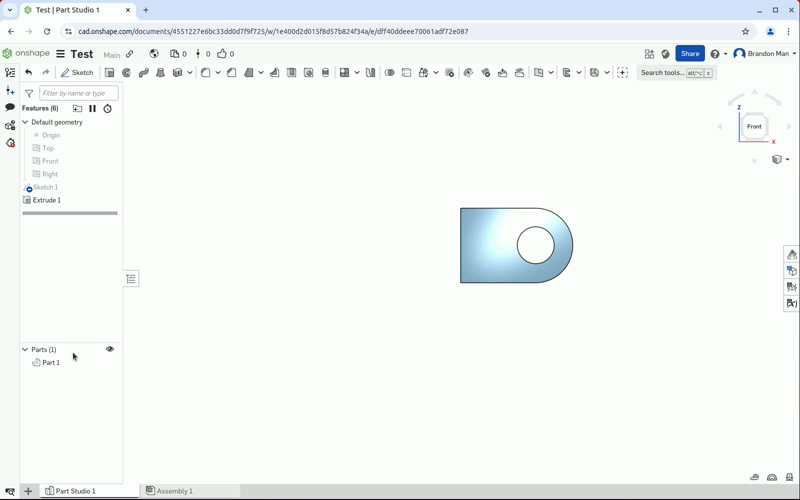
key(y)
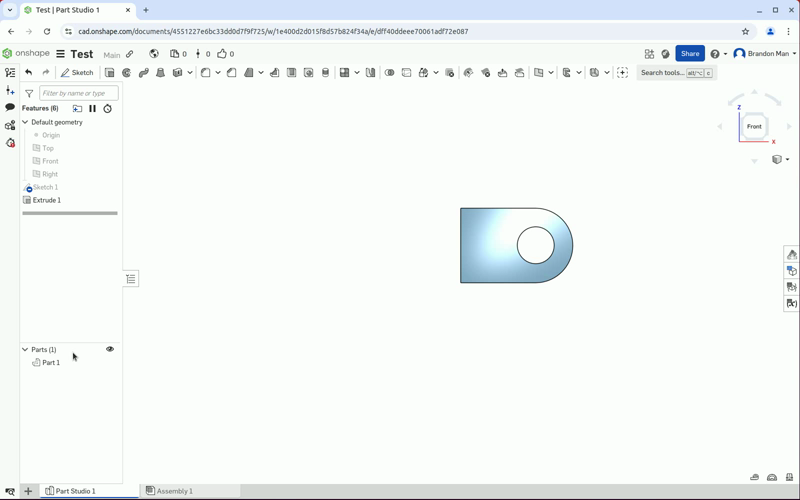
key(shift+p)
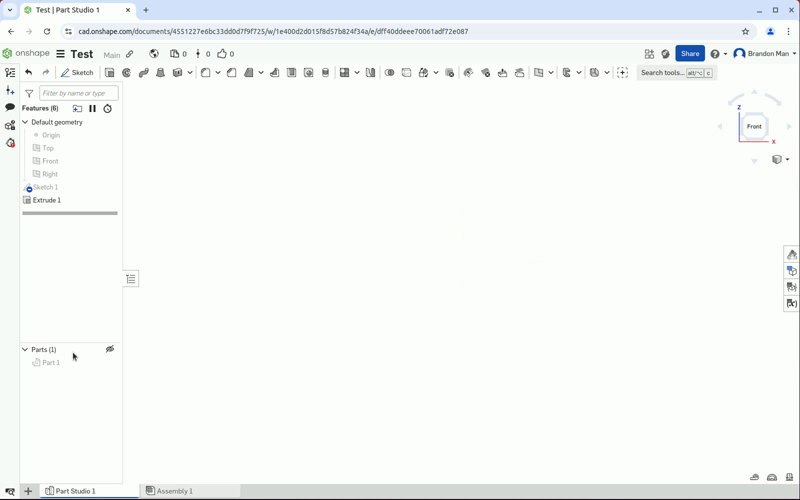
key(space)
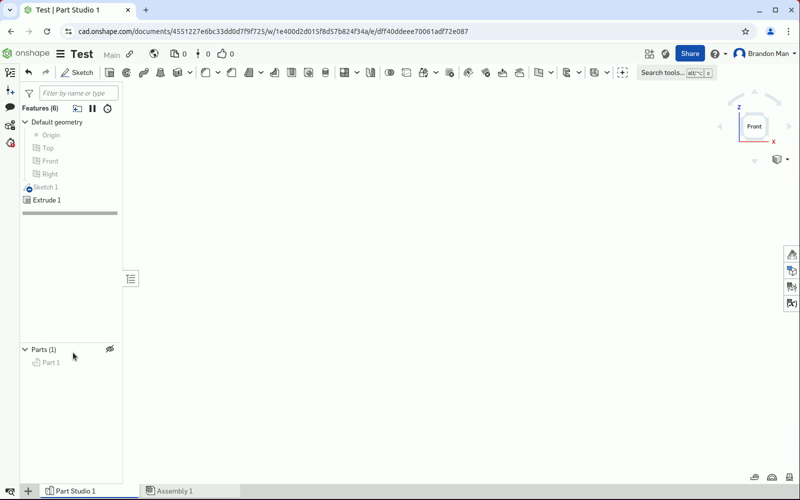
key_down(shift)
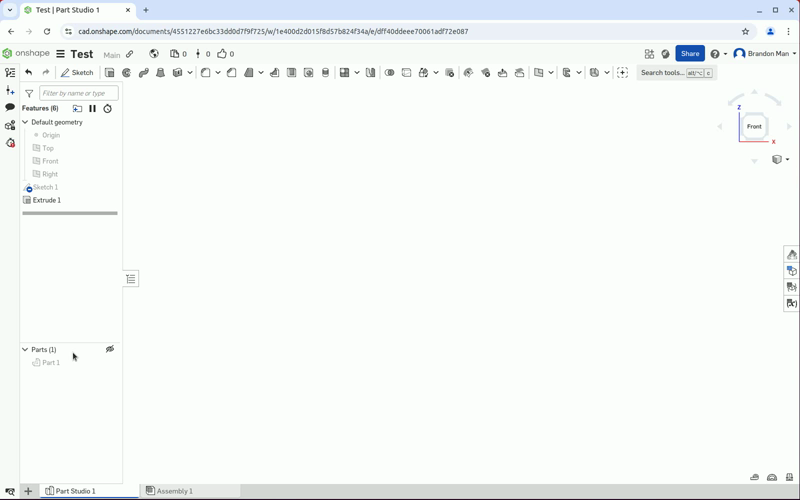
key(left)
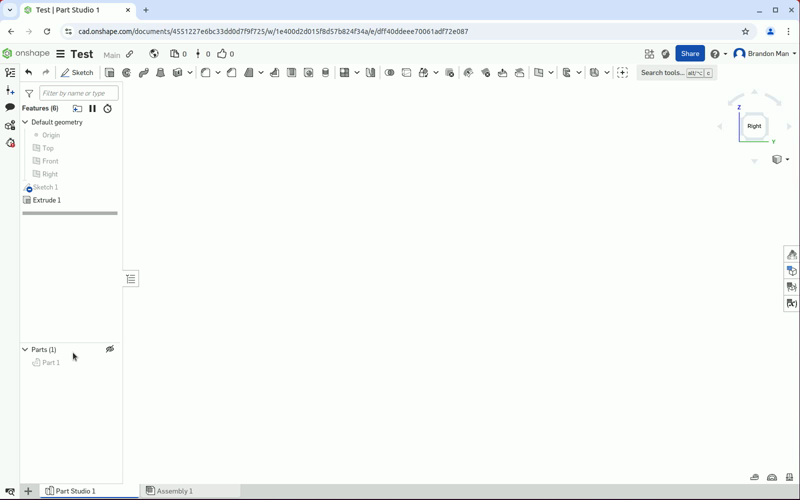
key_up(shift)
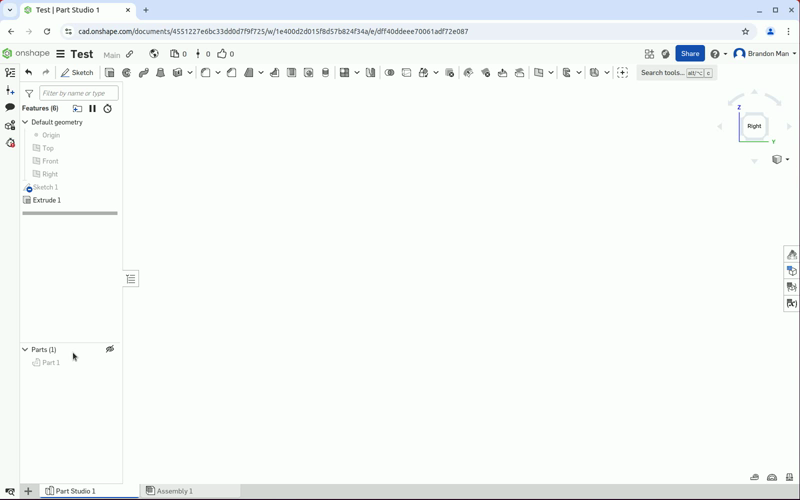
mouse_move(73, 352)
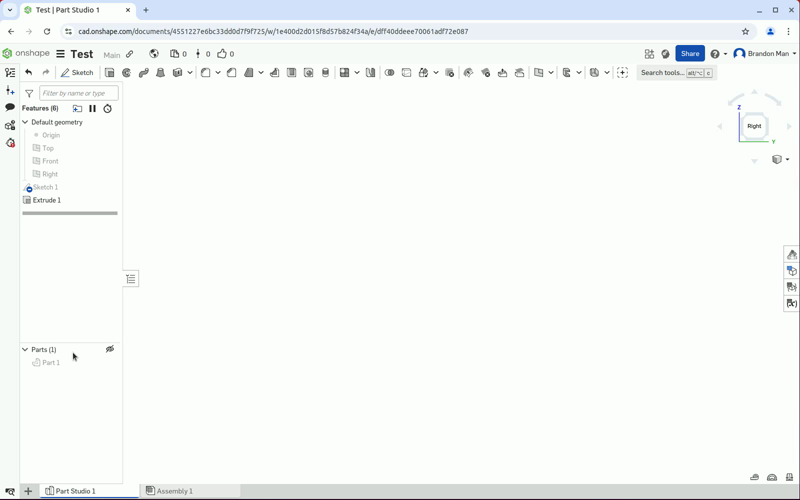
key(shift+y)
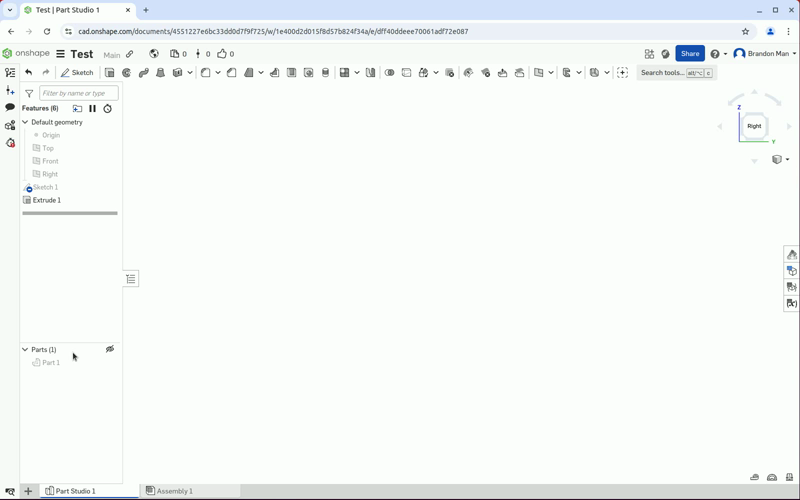
key(shift+s)
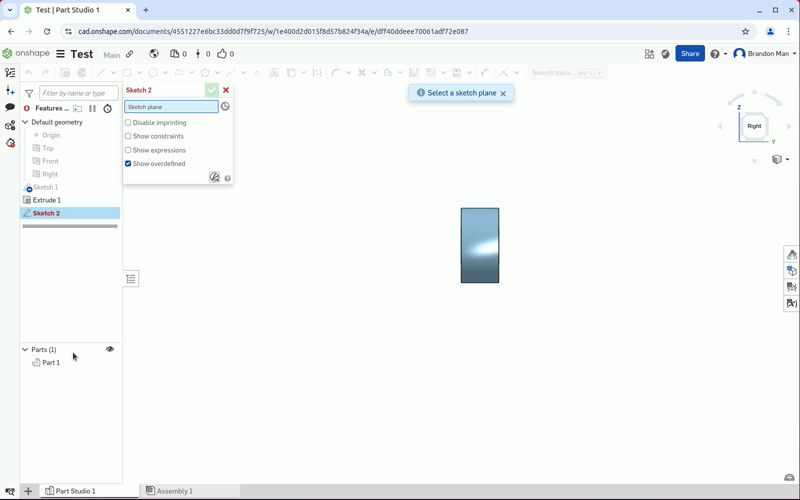
mouse_move(73, 176)
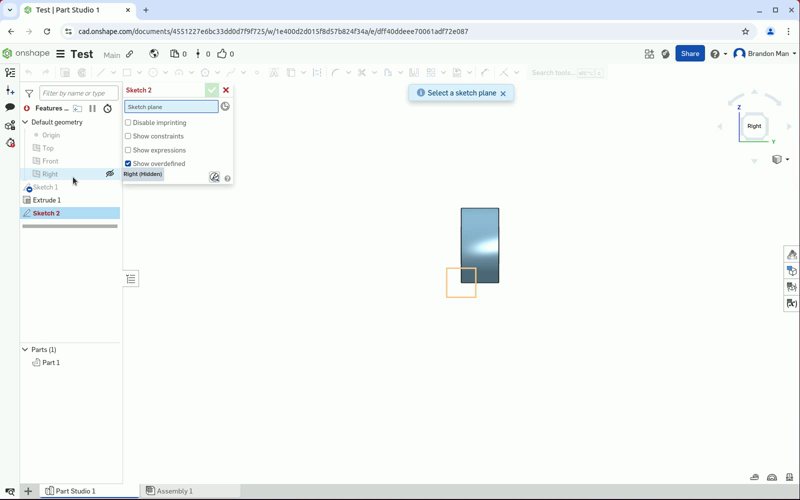
click(73, 176)
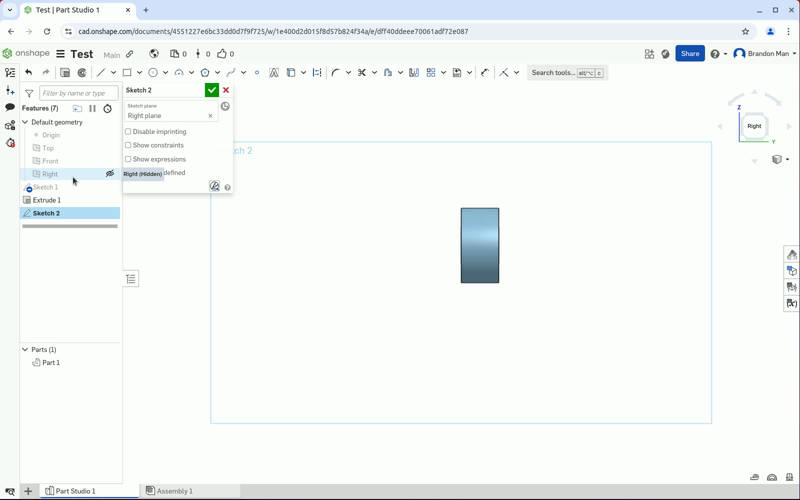
mouse_move(73, 352)
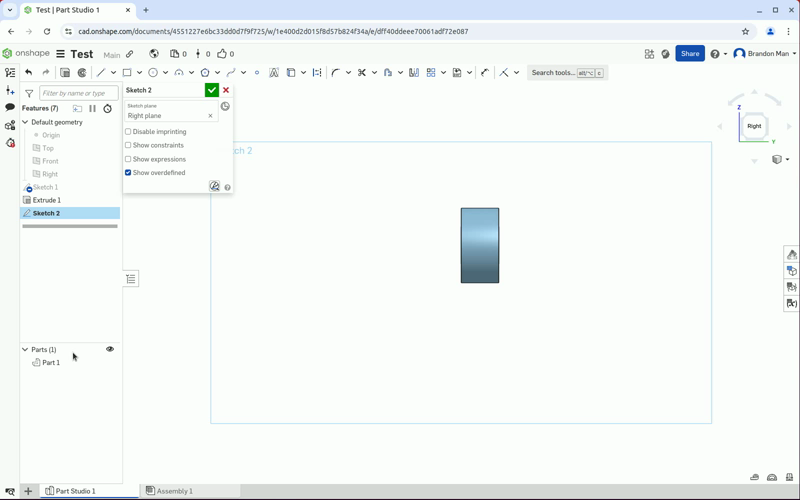
key(y)
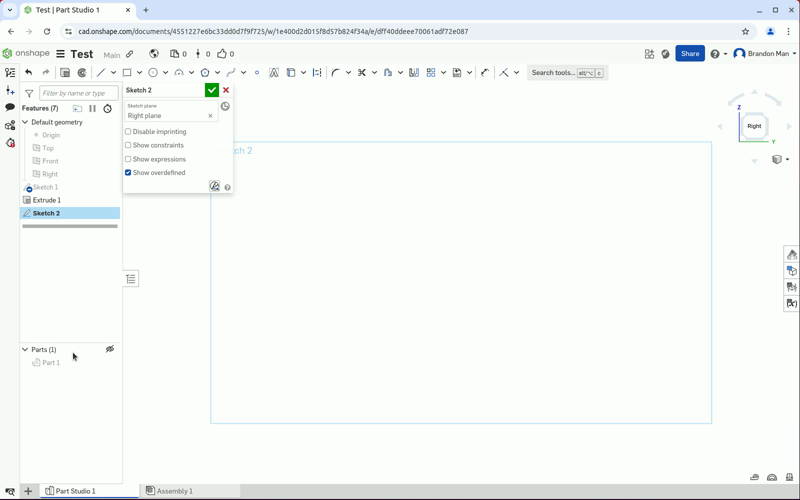
key(l)
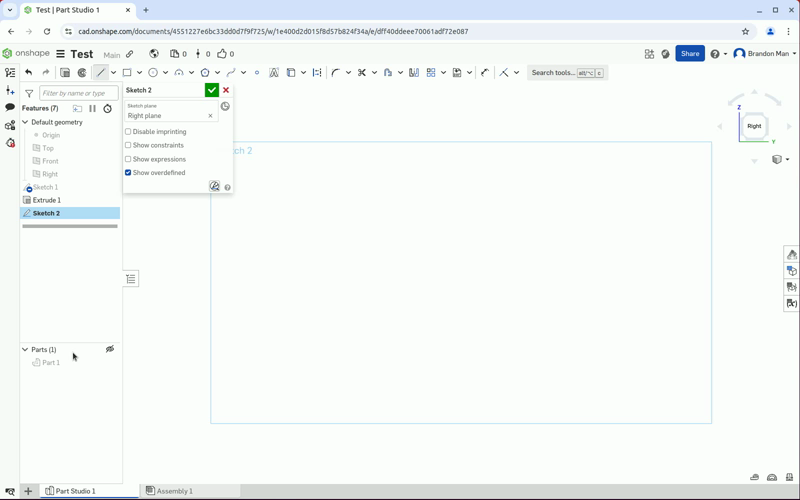
key_down(shift)
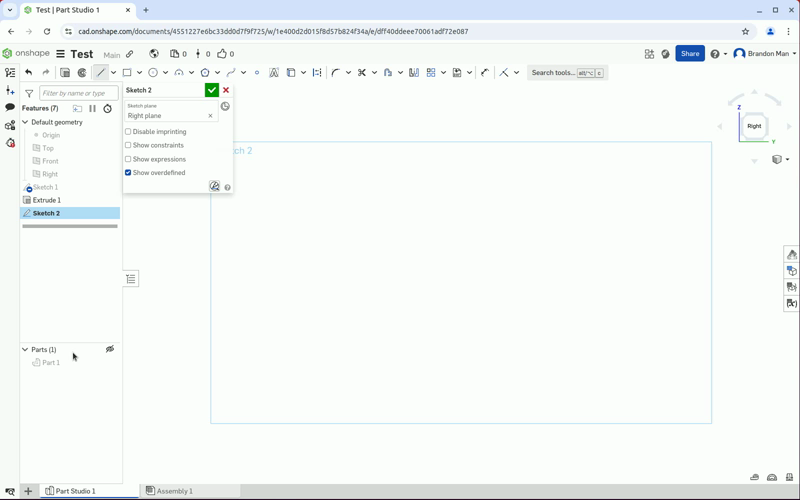
mouse_move(423, 282)
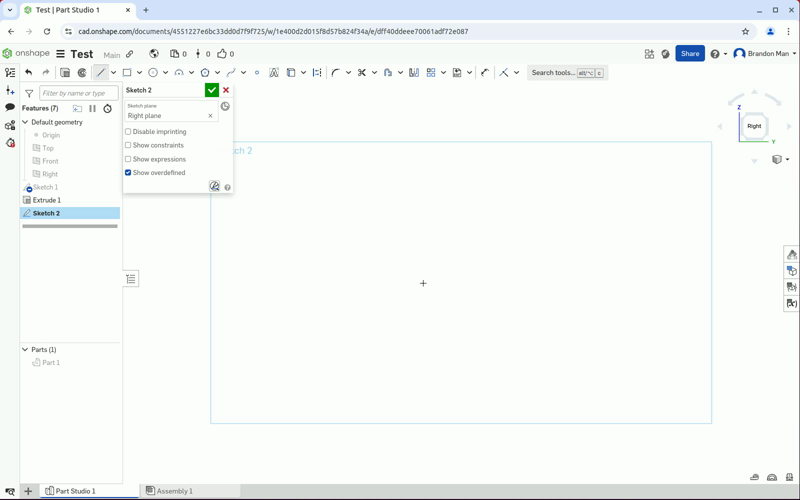
click(423, 282)
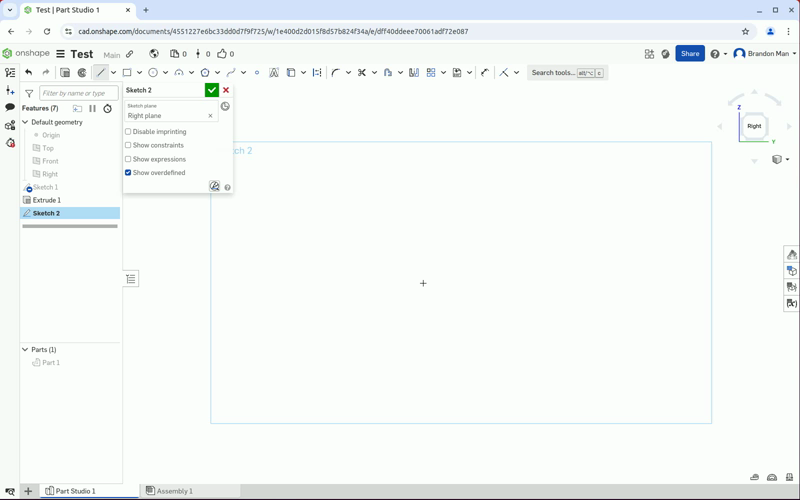
key_up(shift)
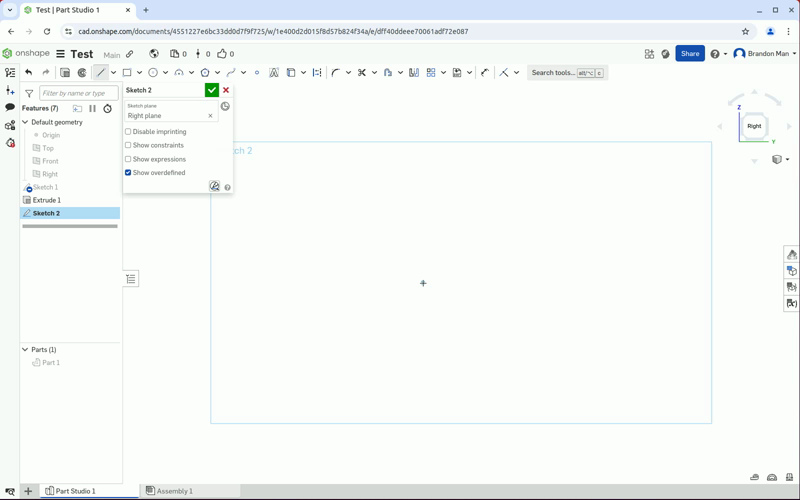
key_down(shift)
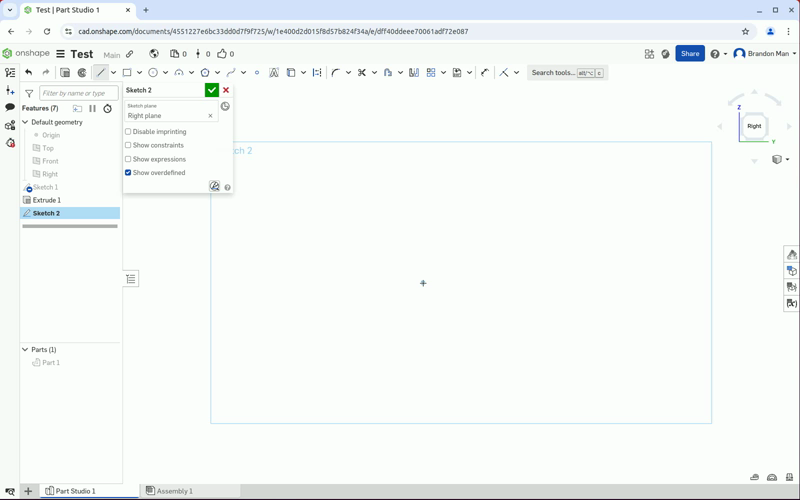
mouse_move(453, 282)
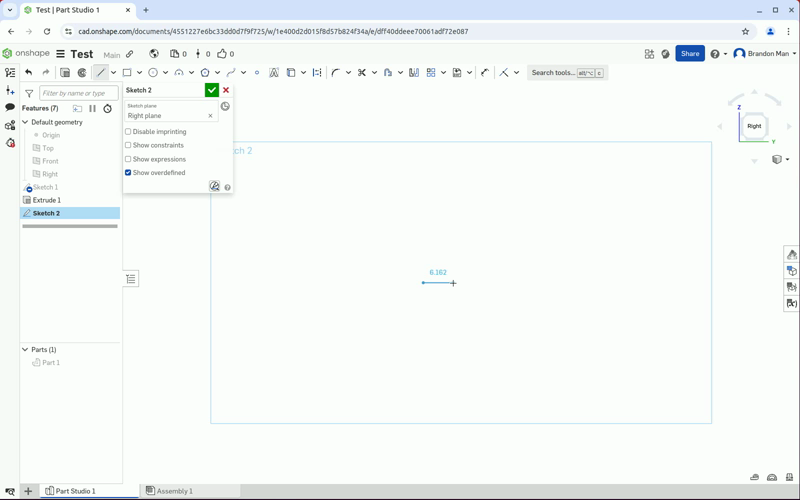
mouse_move(461, 282)
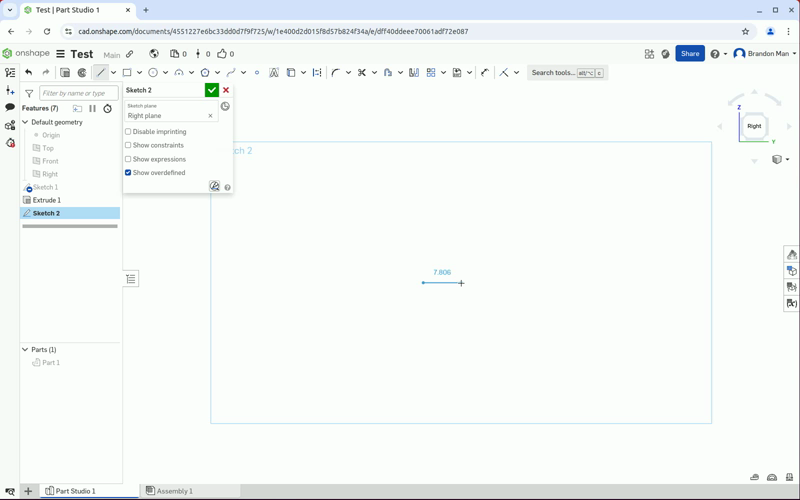
click(461, 282)
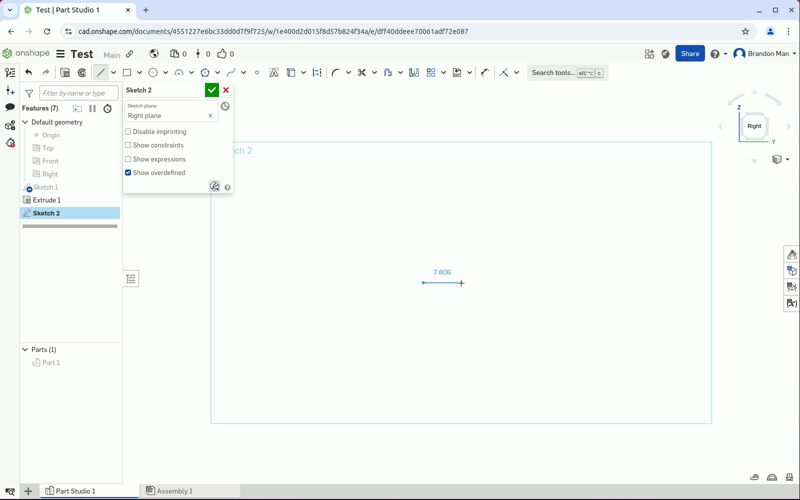
key_up(shift)
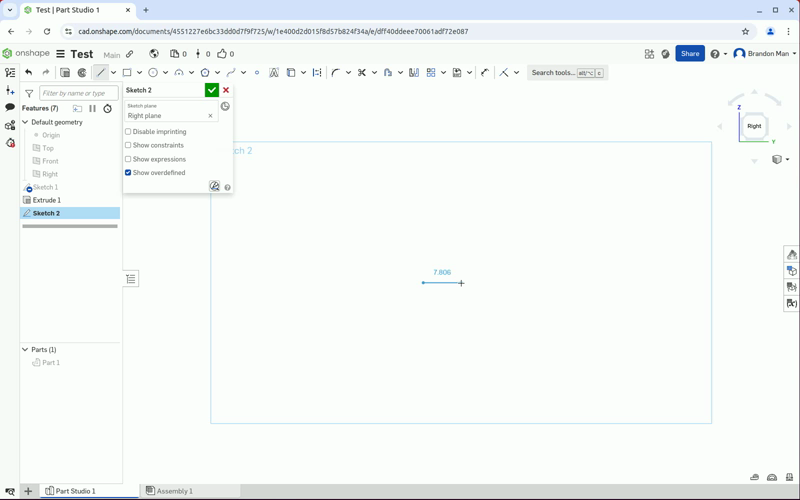
key_down(shift)
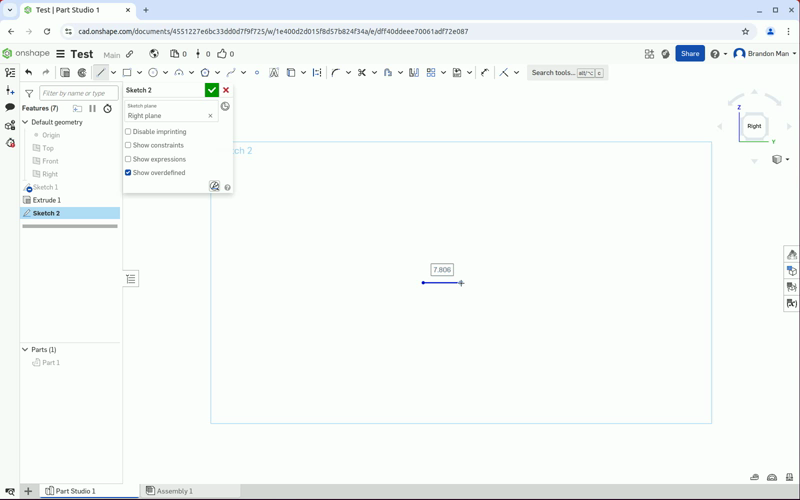
mouse_move(461, 207)
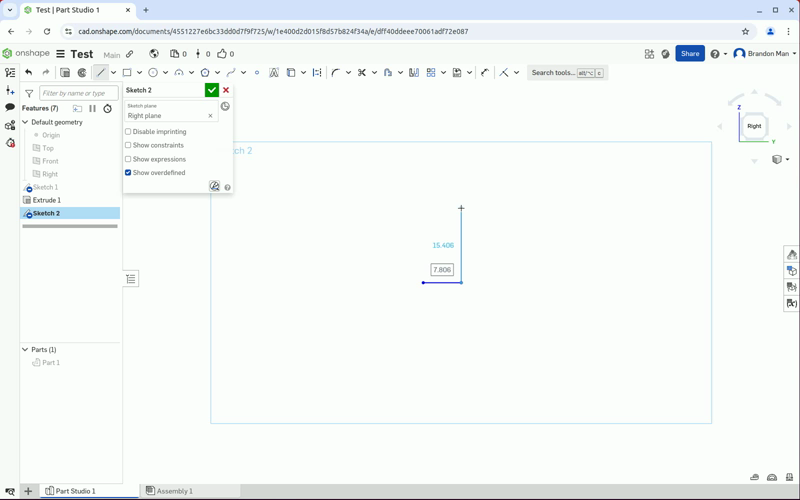
click(461, 207)
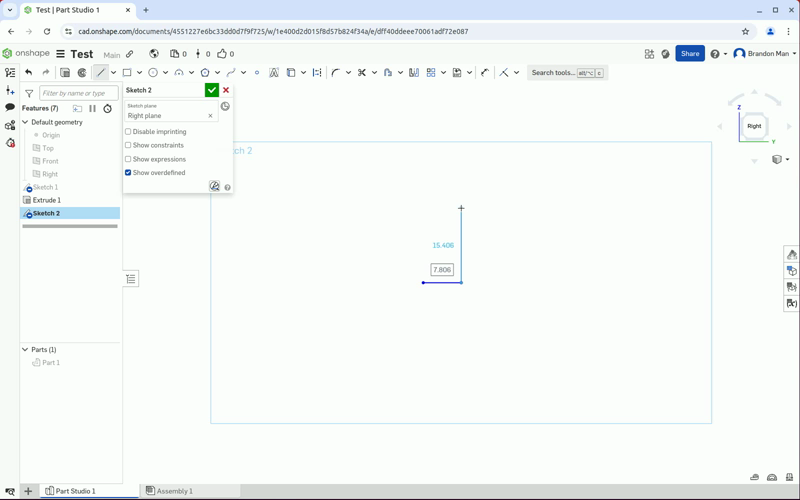
key_up(shift)
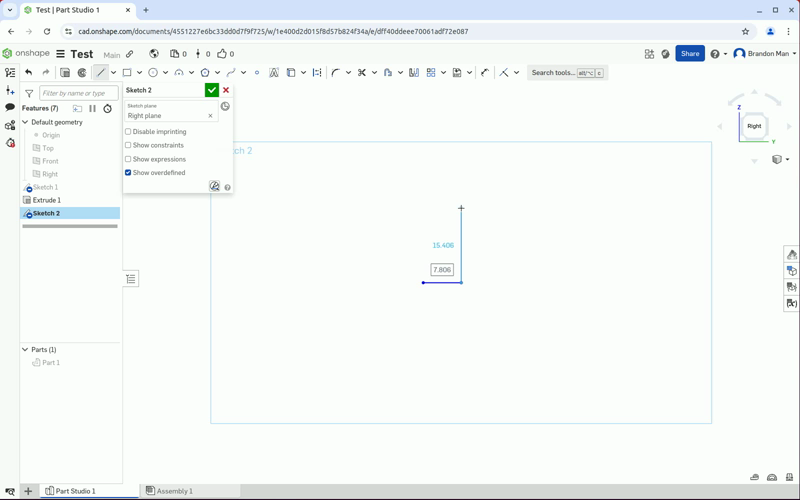
key_down(shift)
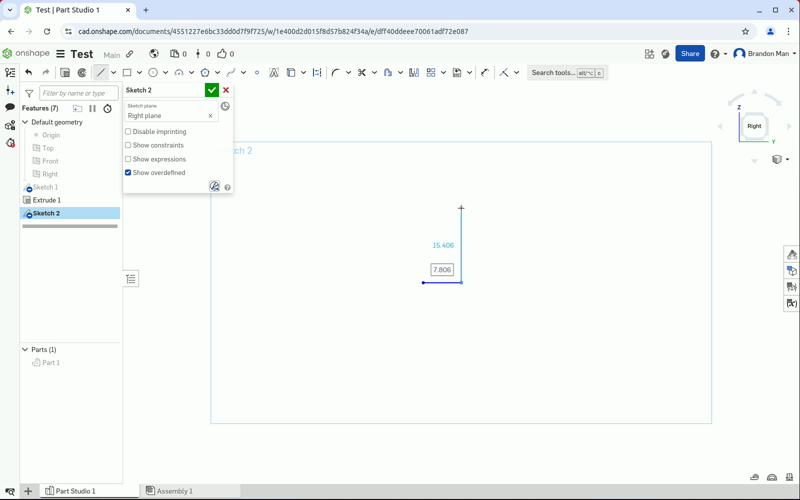
mouse_move(491, 207)
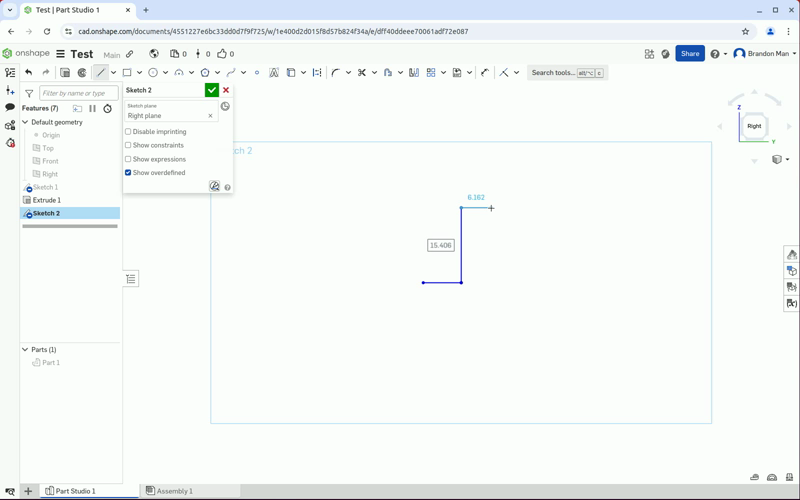
mouse_move(423, 207)
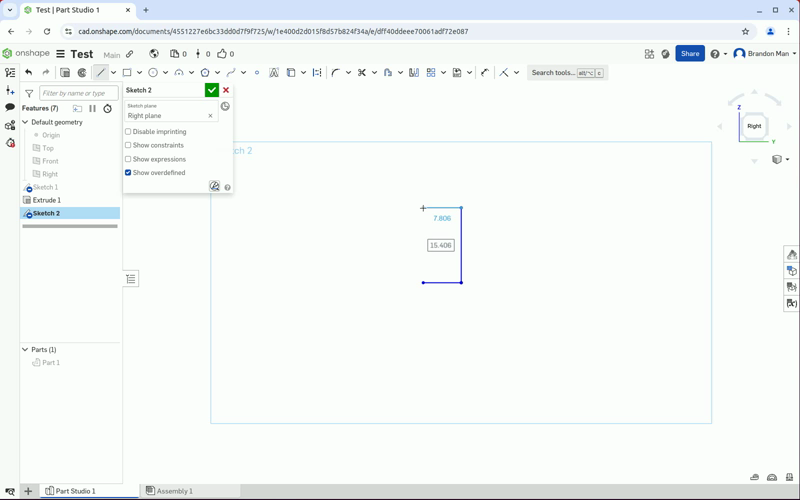
click(423, 207)
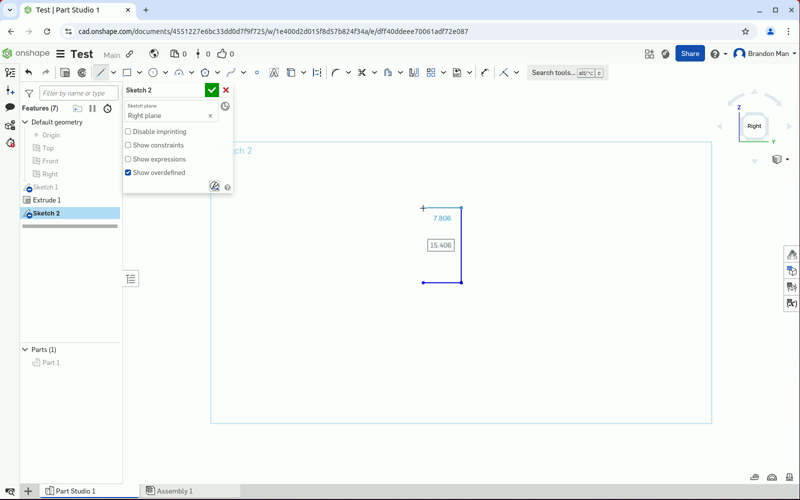
key_up(shift)
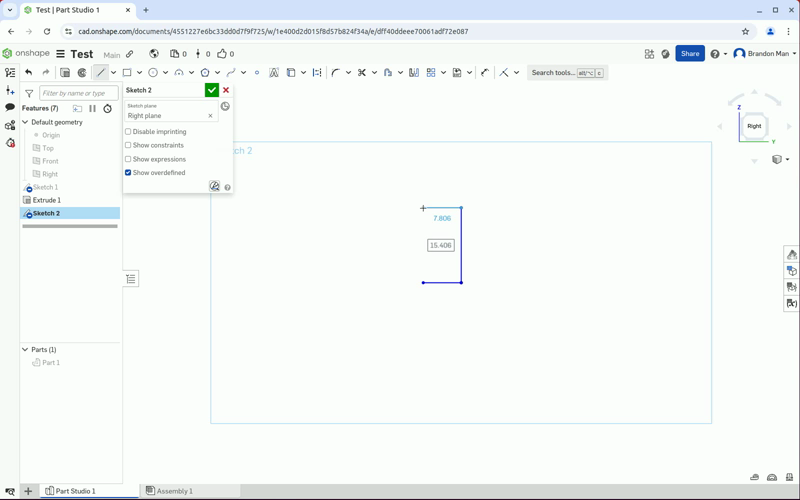
key_down(shift)
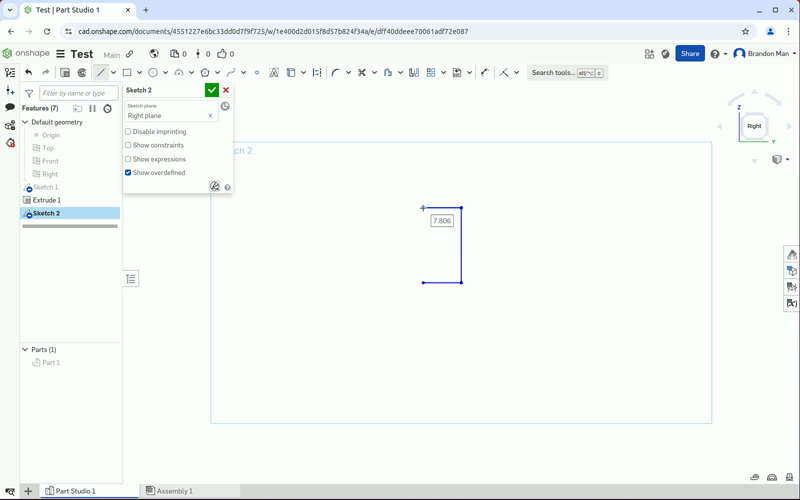
mouse_move(453, 207)
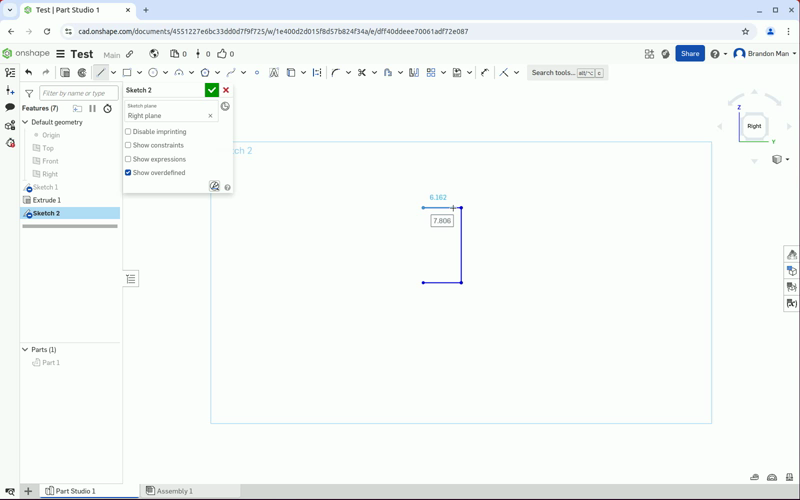
mouse_move(423, 226)
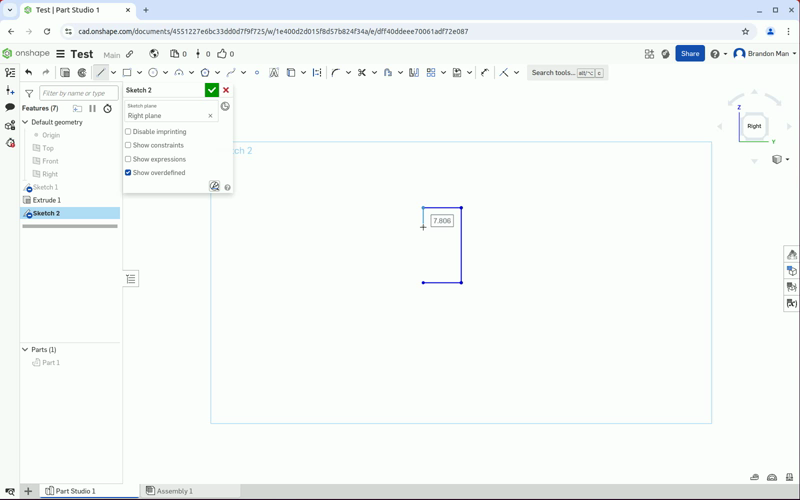
click(423, 226)
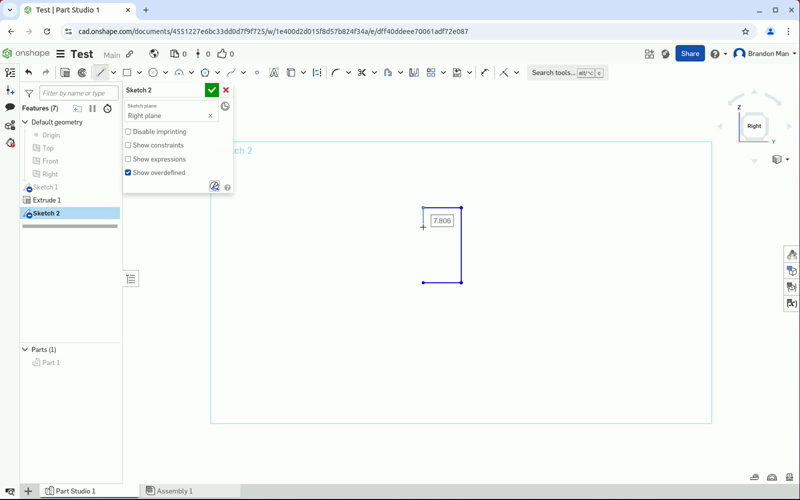
key_up(shift)
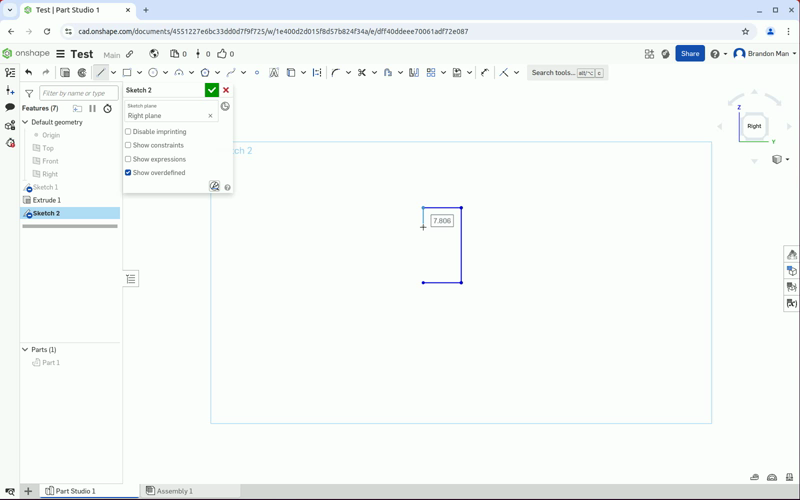
key_down(shift)
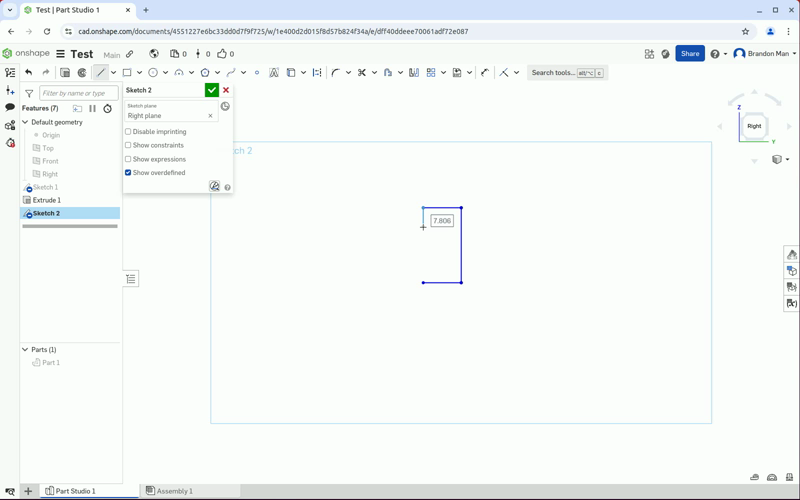
mouse_move(453, 226)
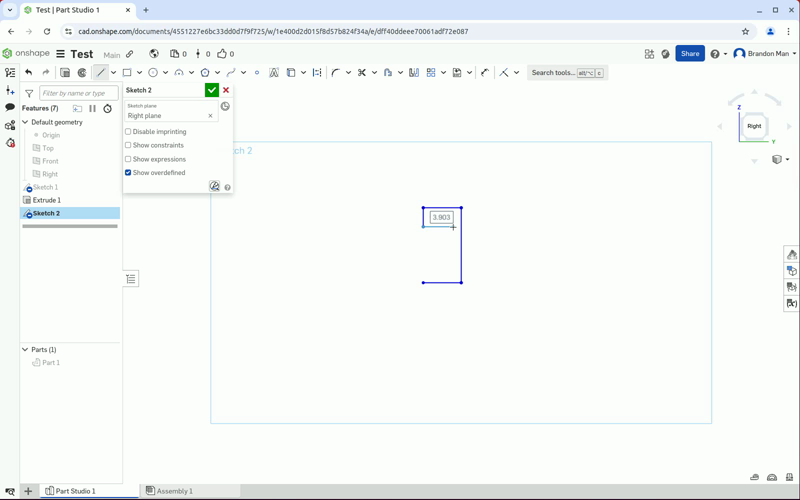
mouse_move(442, 226)
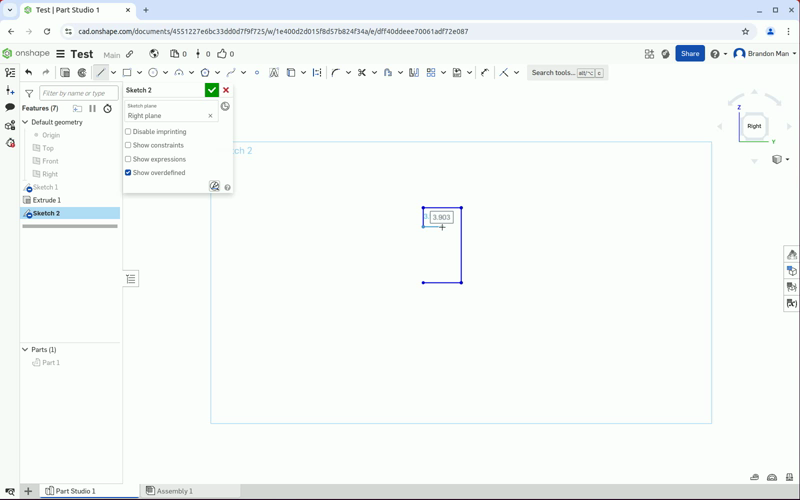
click(442, 226)
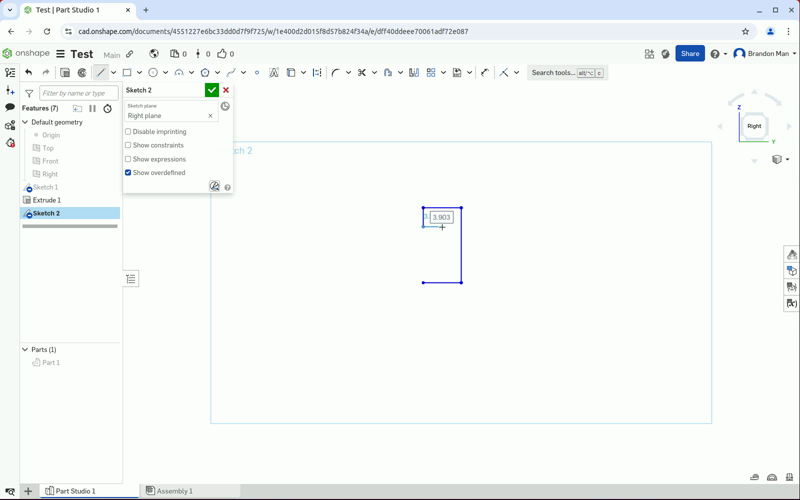
key_up(shift)
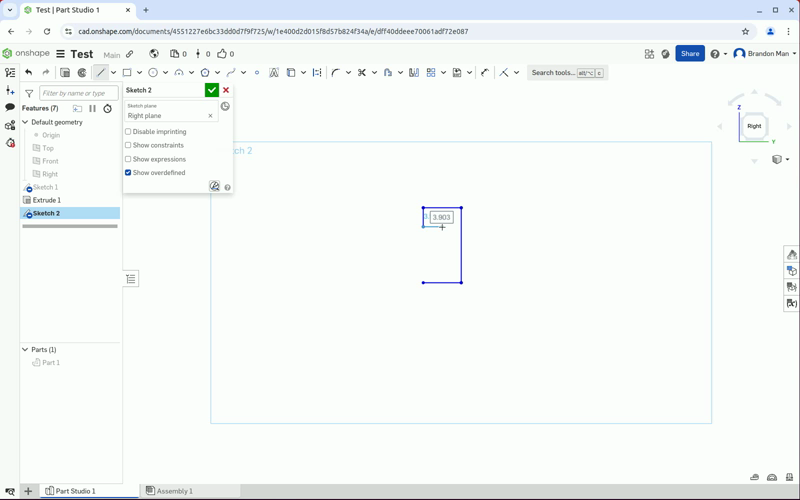
key_down(shift)
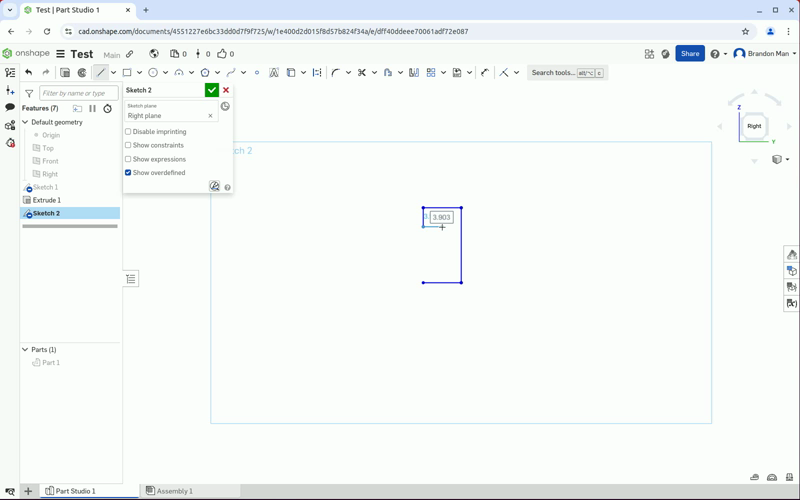
mouse_move(472, 226)
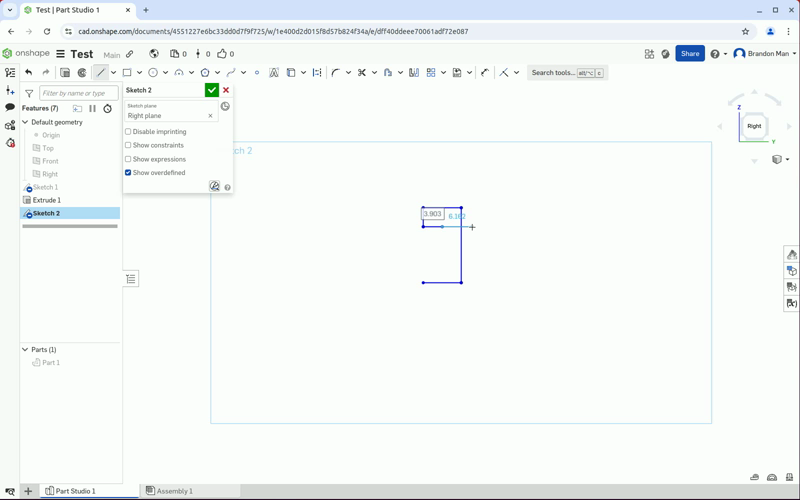
mouse_move(442, 264)
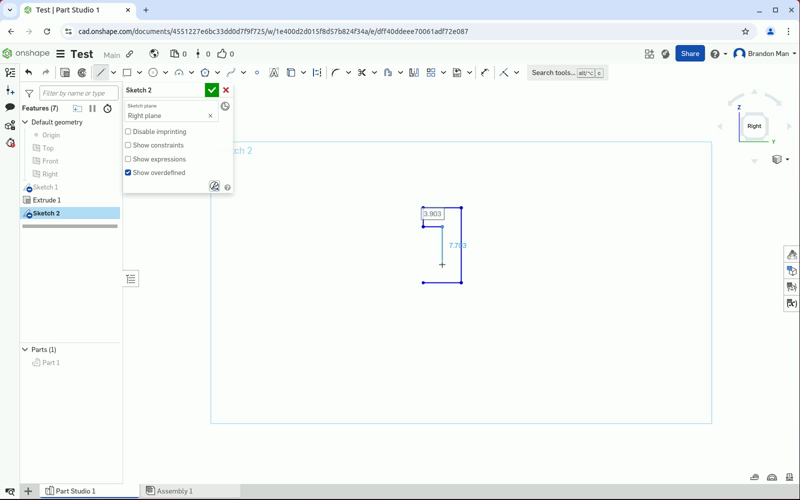
click(442, 264)
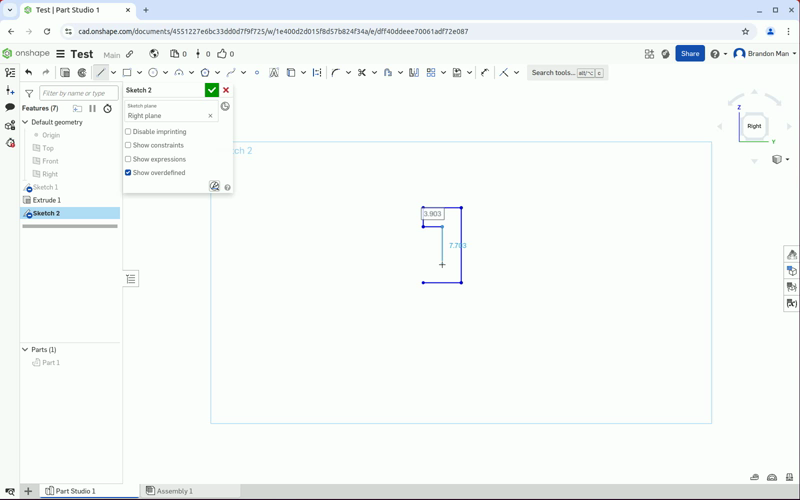
key_up(shift)
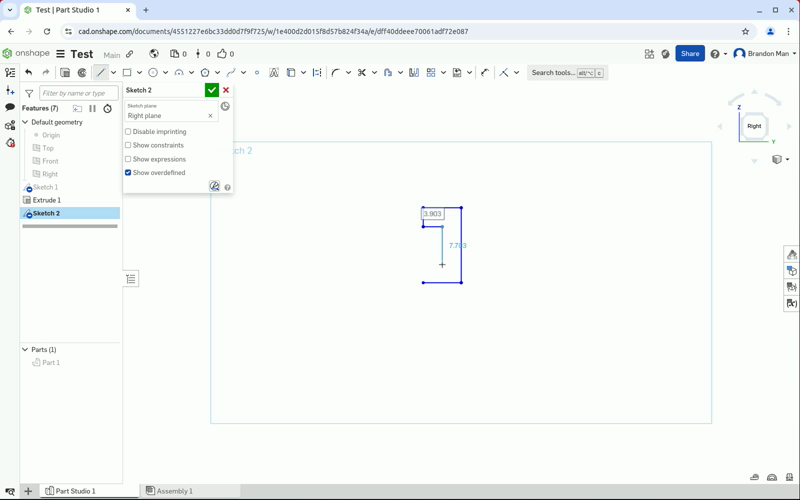
key_down(shift)
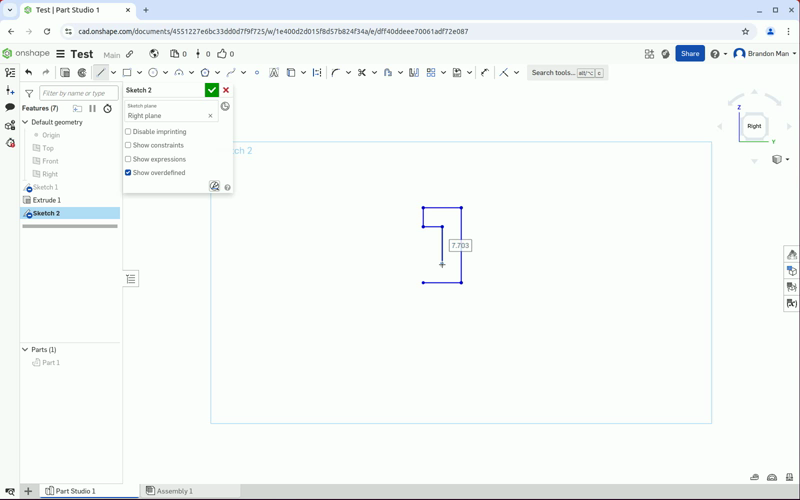
mouse_move(472, 264)
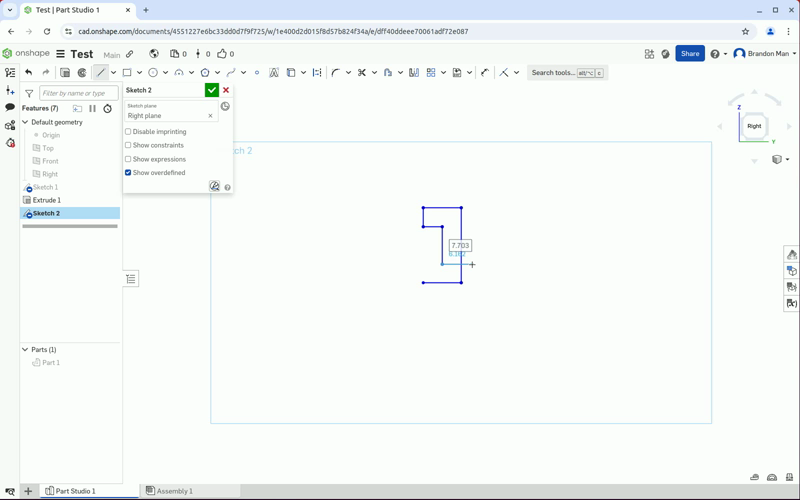
mouse_move(423, 264)
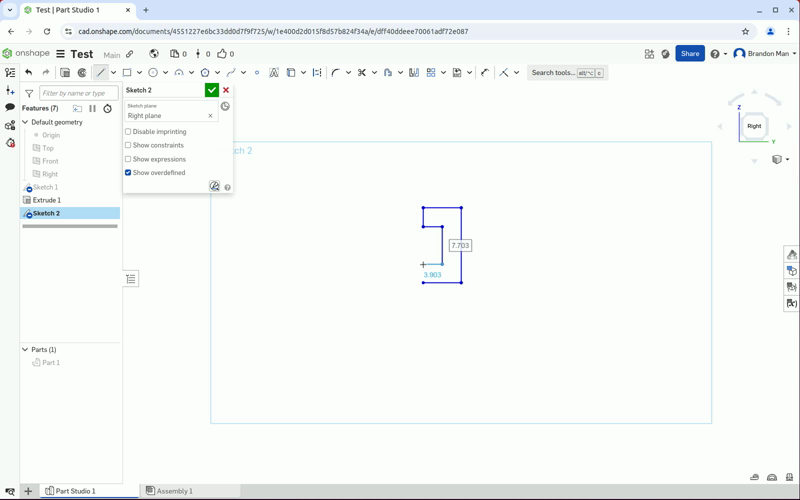
click(423, 264)
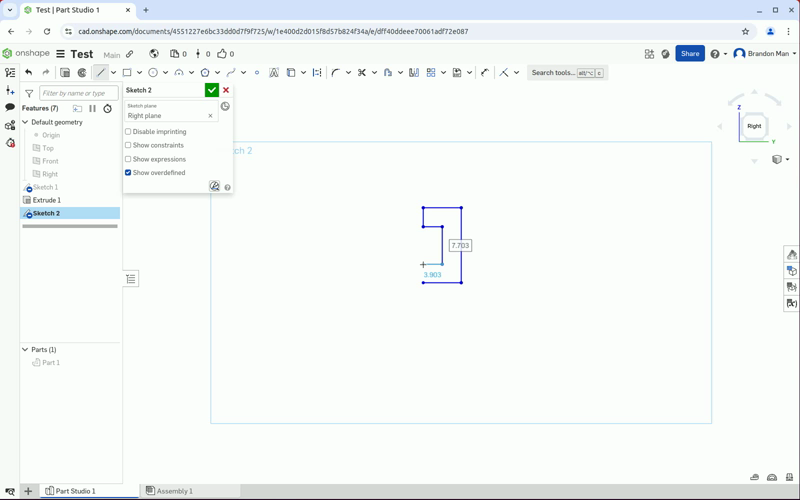
key_up(shift)
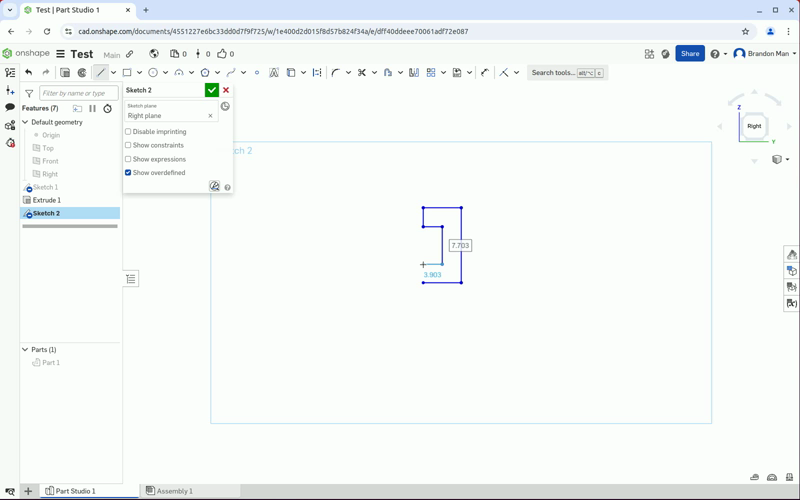
mouse_move(453, 264)
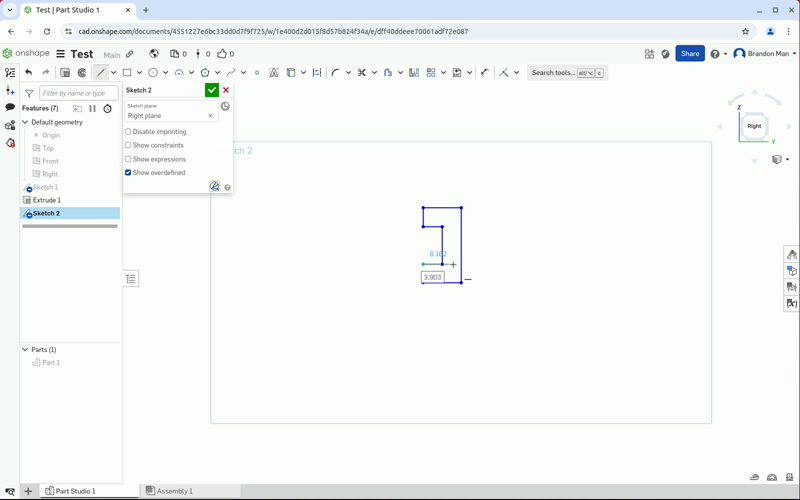
key_down(shift)
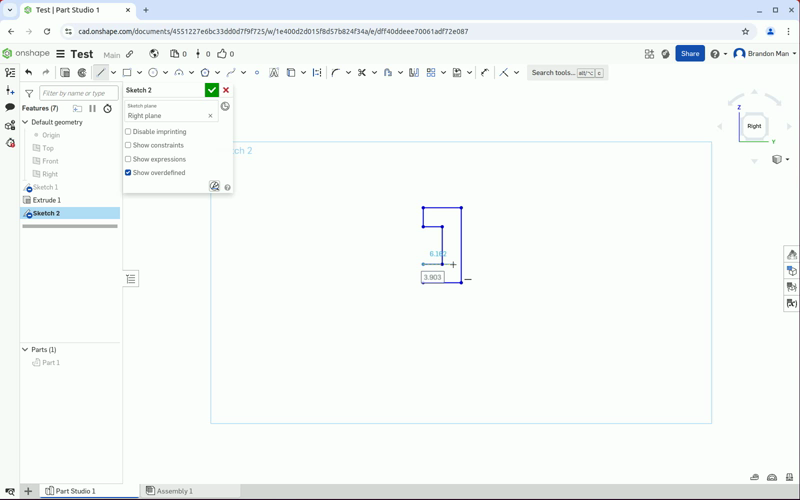
mouse_move(423, 282)
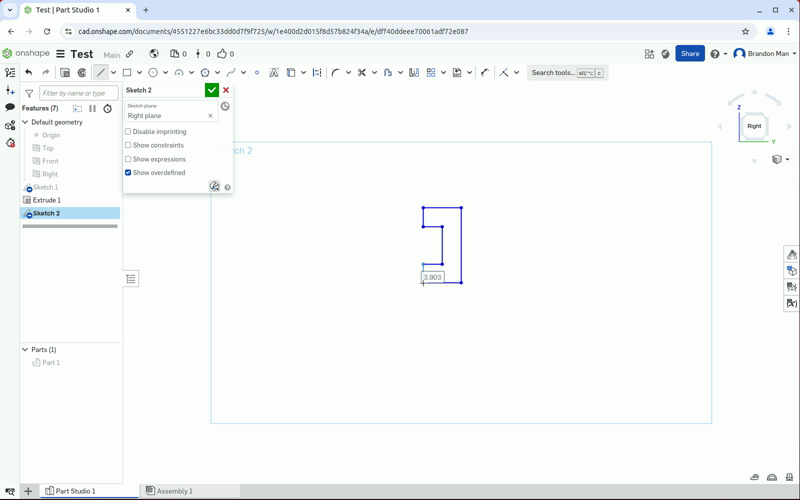
key_up(shift)
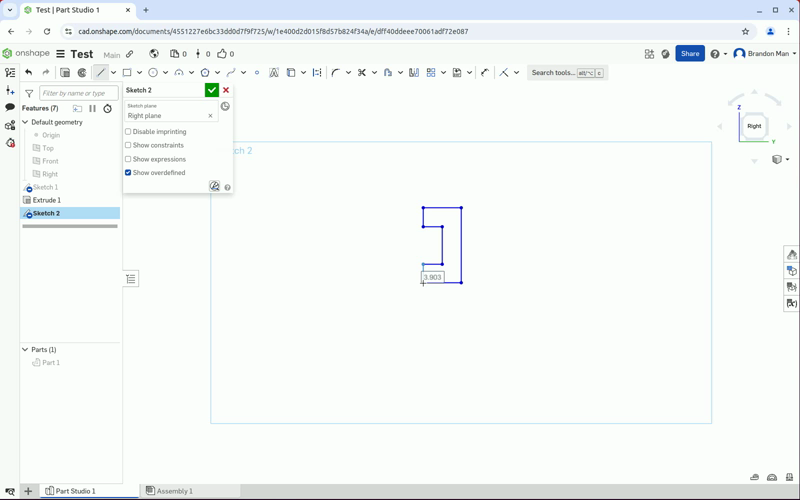
click(423, 282)
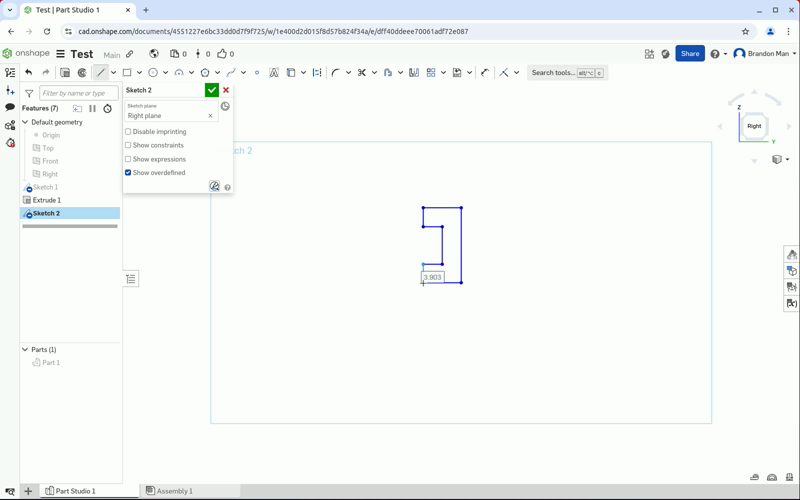
key(esc)
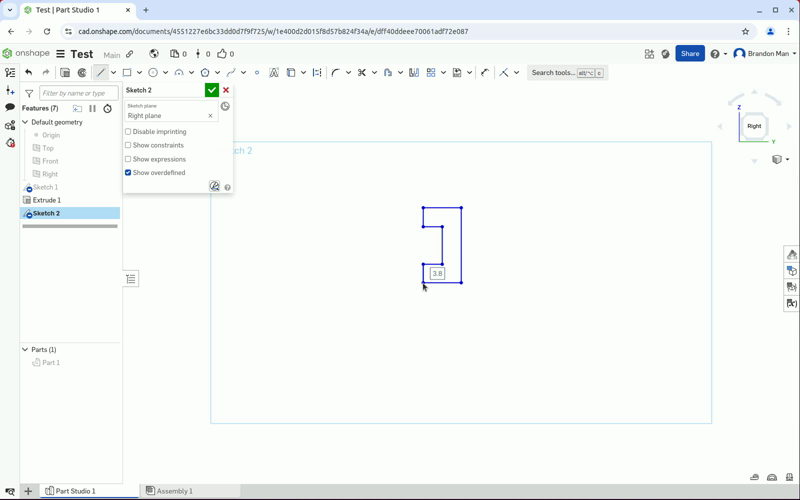
mouse_move(459, 259)
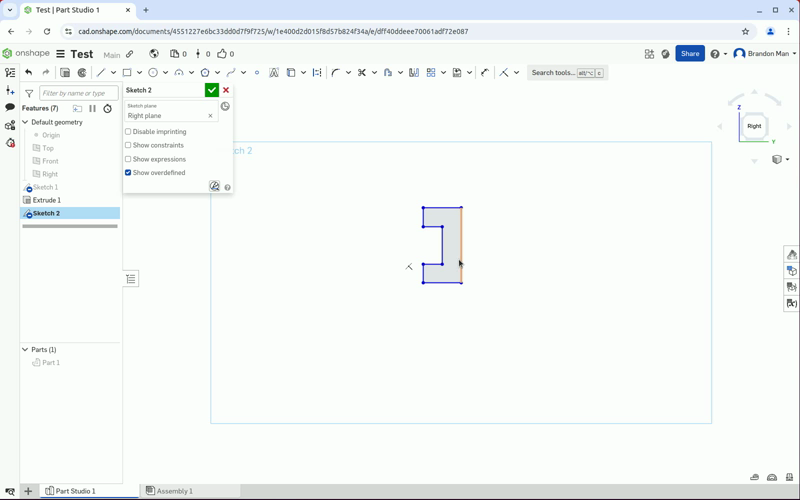
click(459, 259)
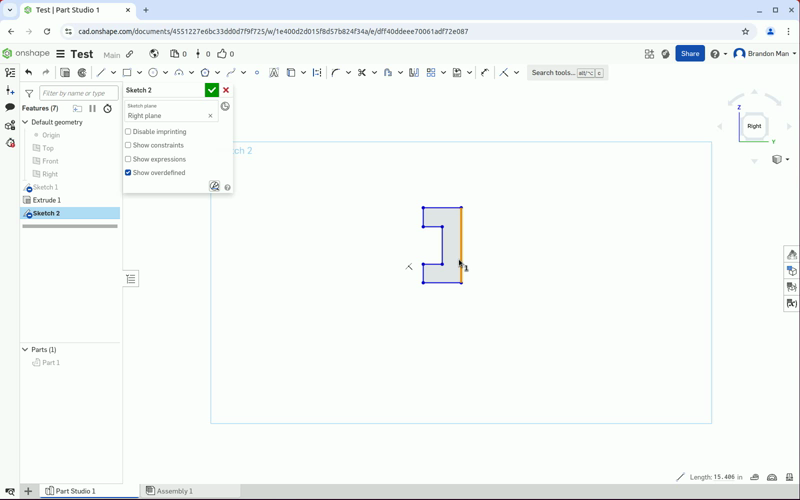
mouse_move(73, 352)
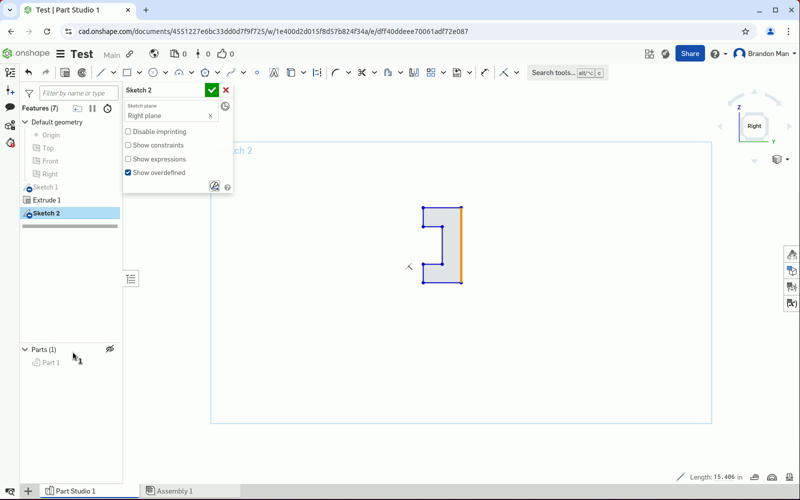
key(shift+y)
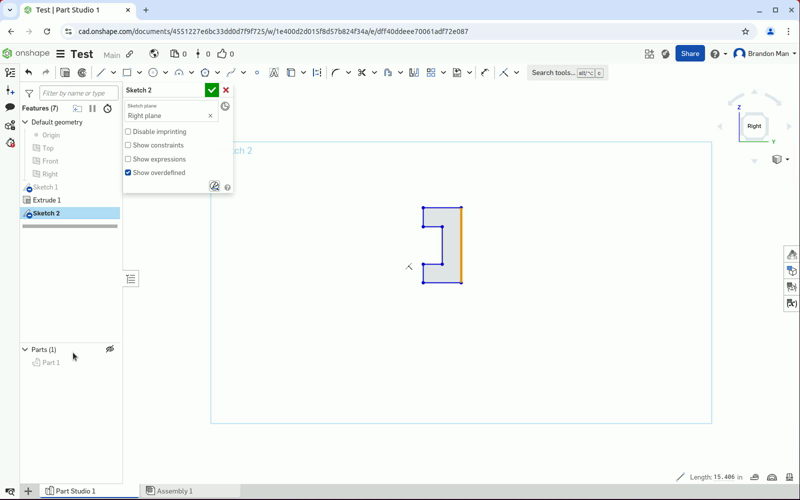
key(shift+e)
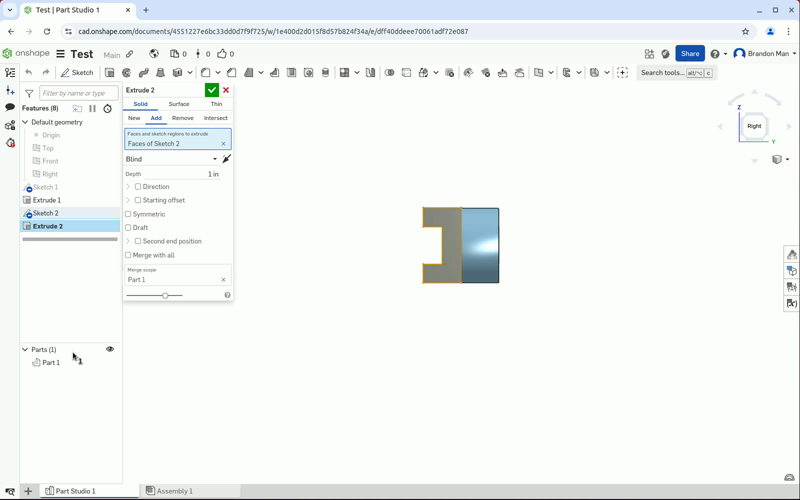
mouse_move(143, 106)
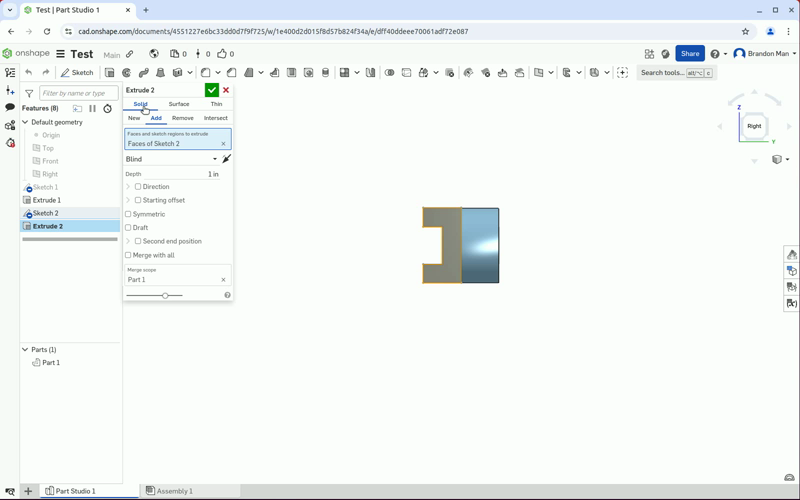
click(143, 106)
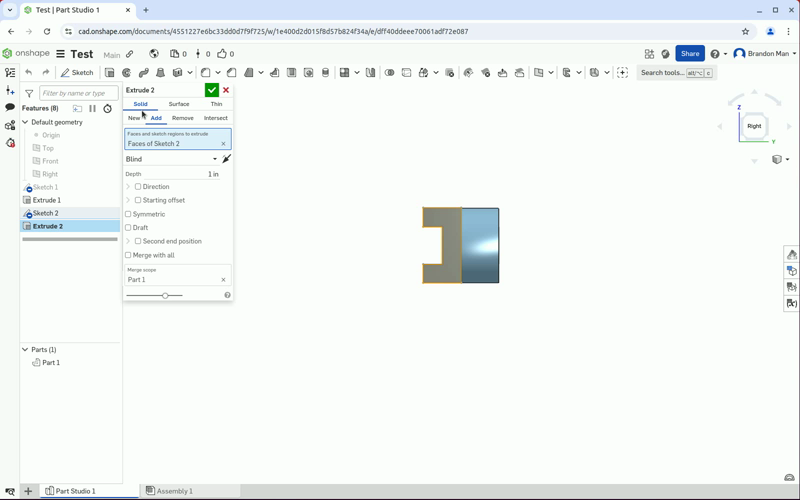
mouse_move(137, 120)
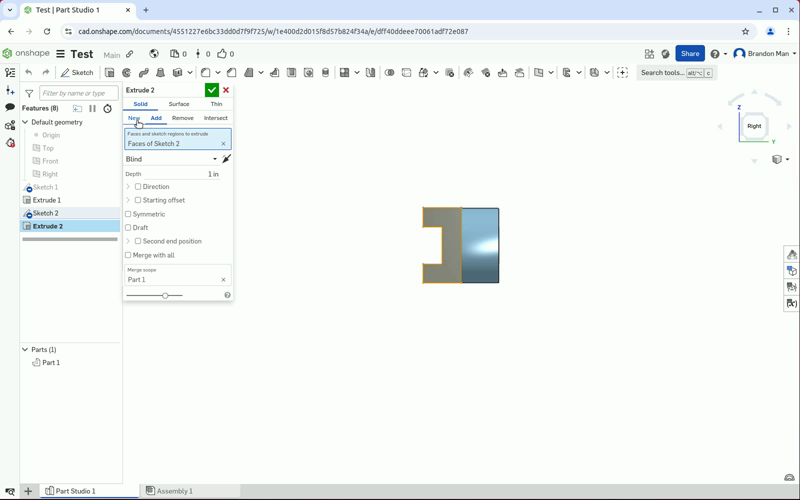
click(137, 120)
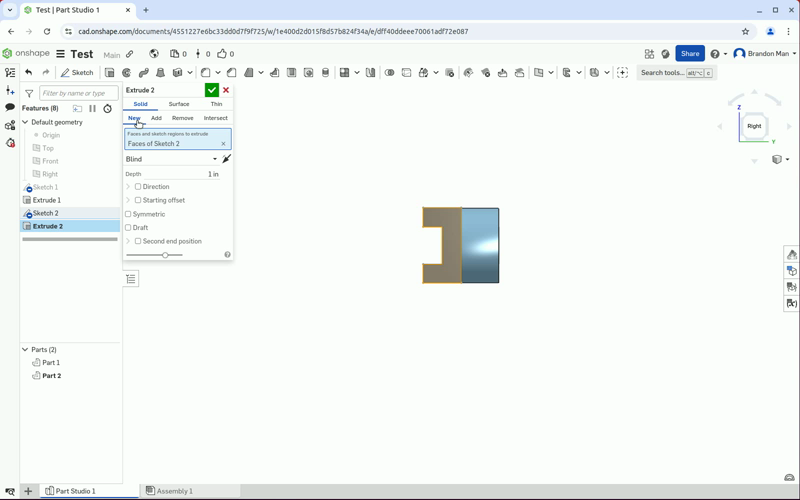
key(tab, 4)
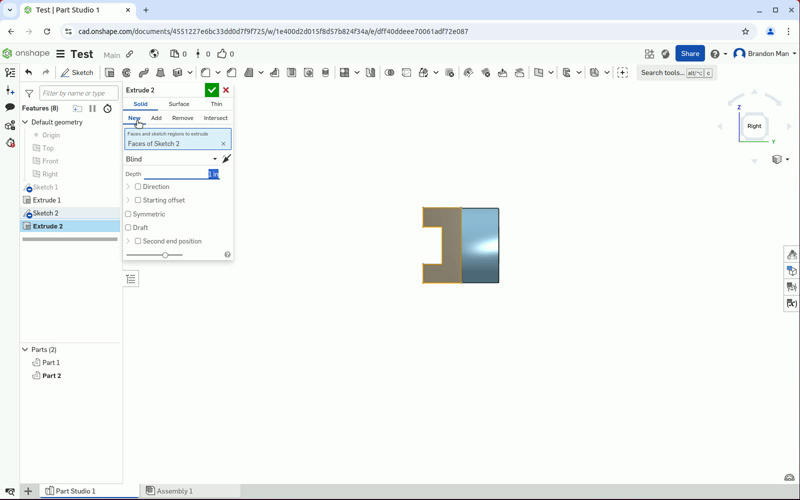
text(7.703)
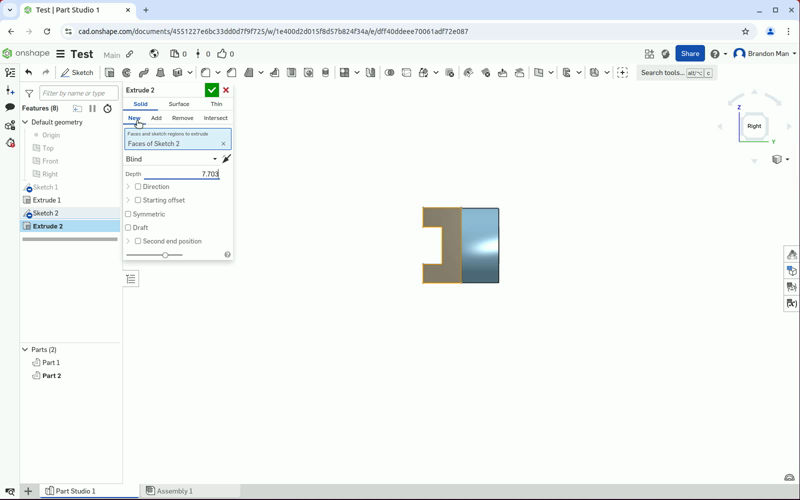
key(enter)
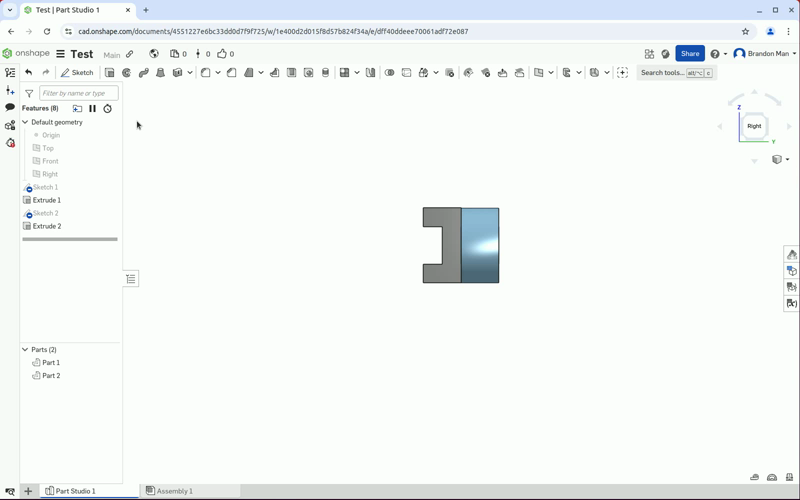
key(shift+h)
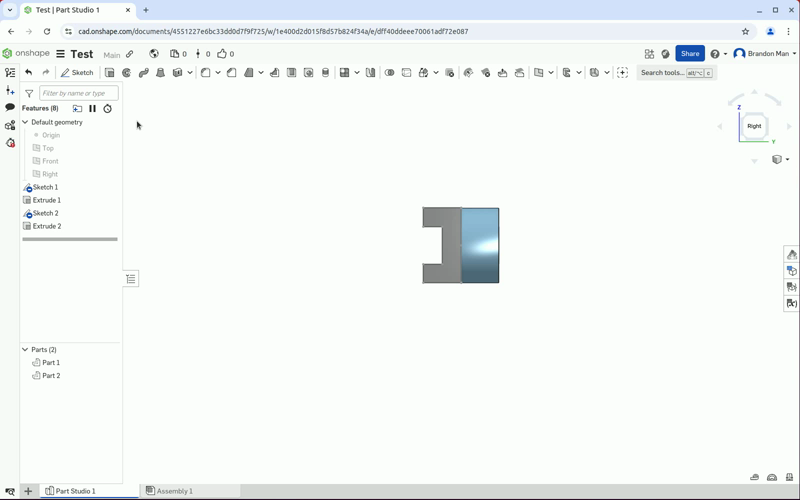
key(shift+h)
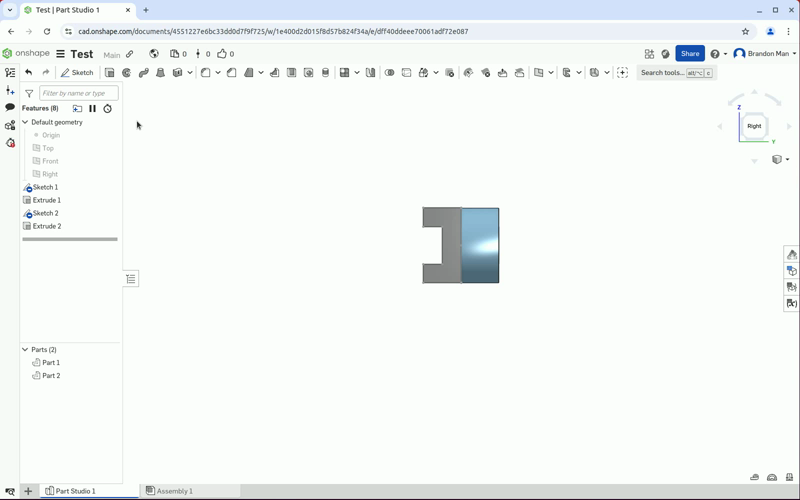
key(shift+7)
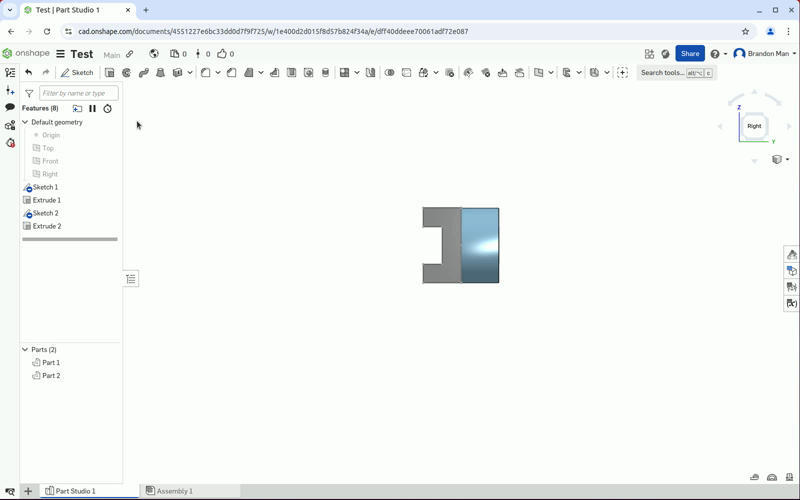
key(right, 2)
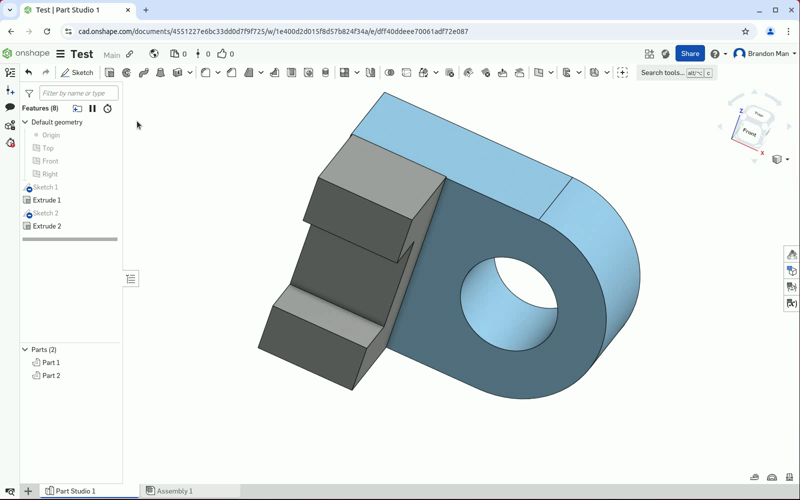
key(down, 2)
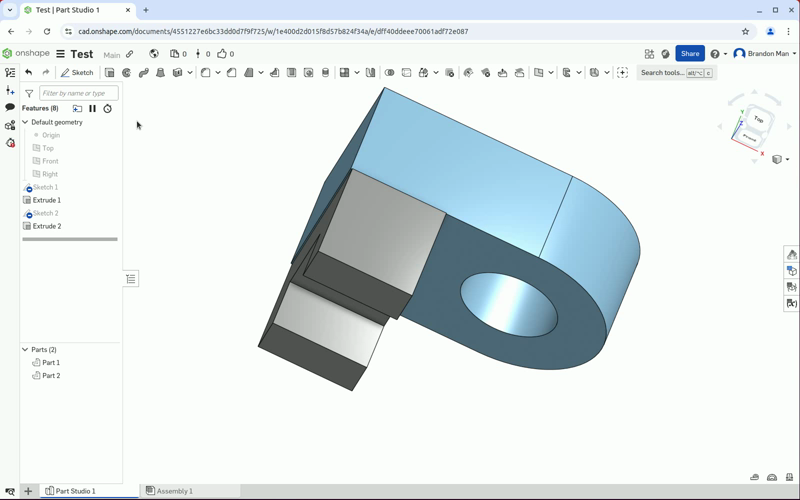
key(up, 2)
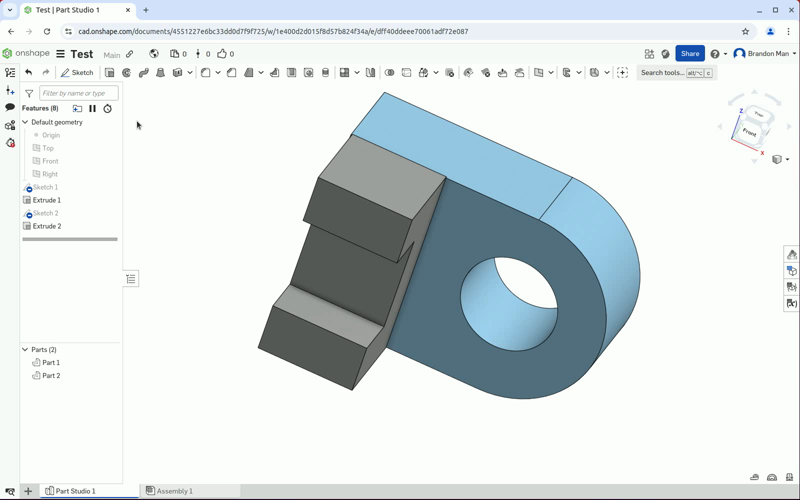
key(left, 2)
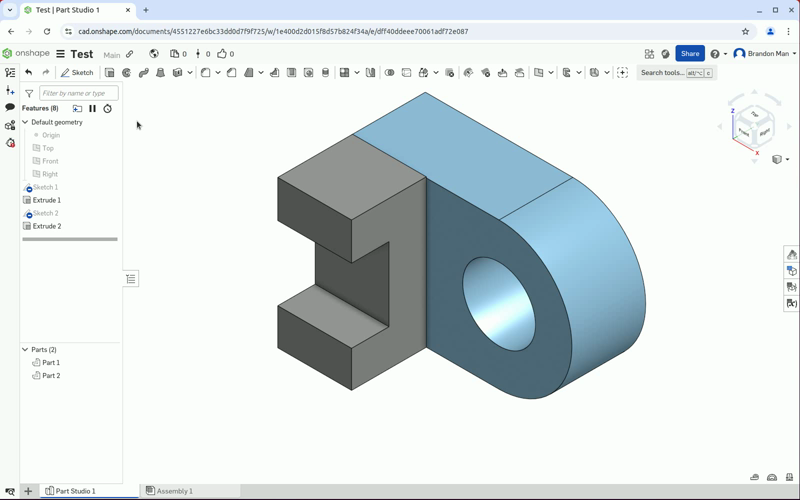
mouse_move(73, 189)
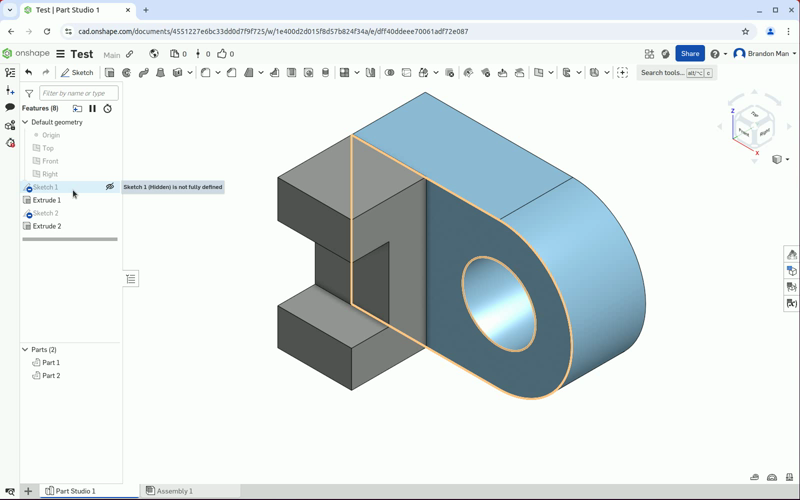
click(73, 189)